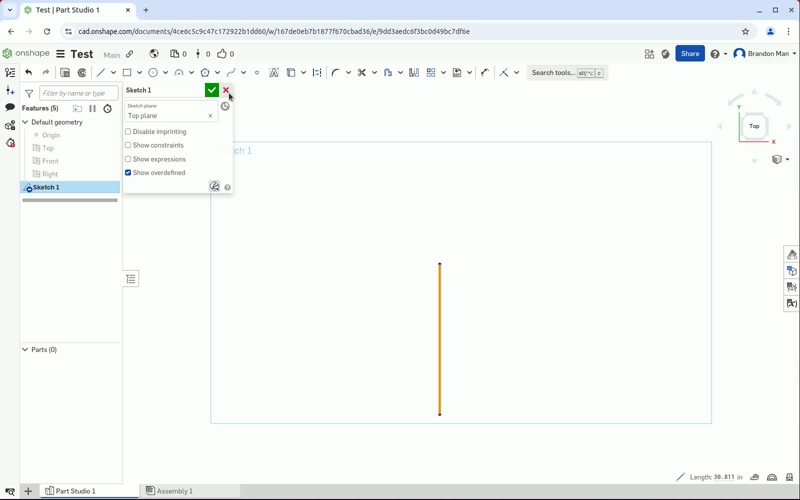
key(shift+h)
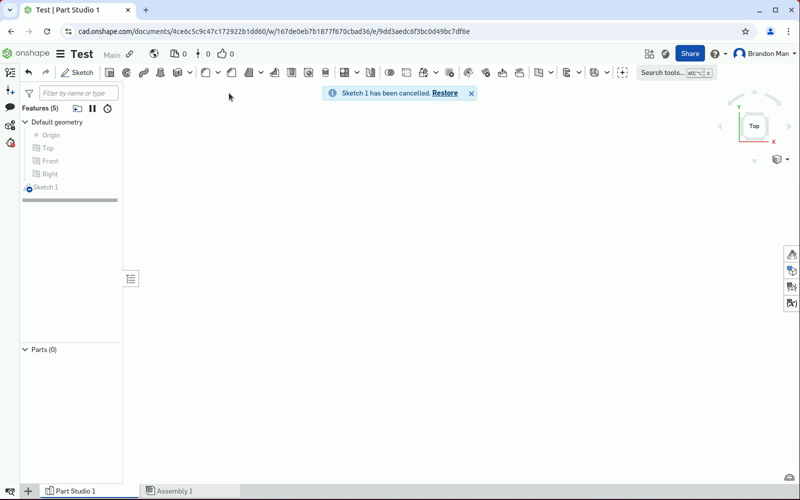
mouse_move(73, 352)
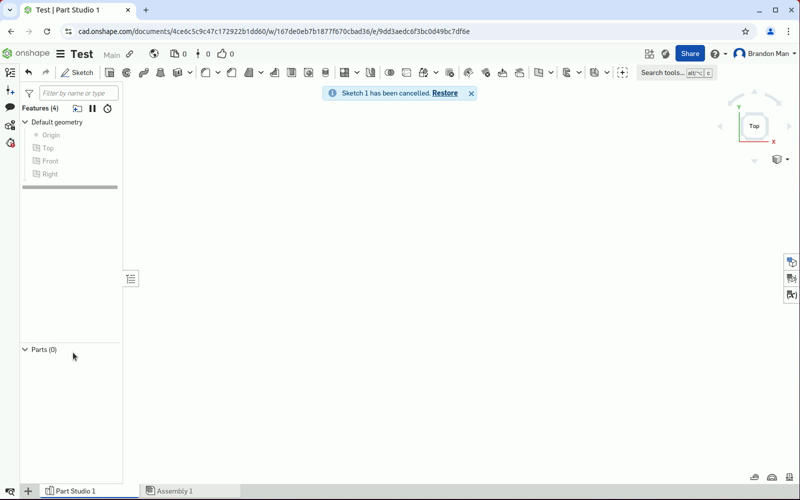
key(y)
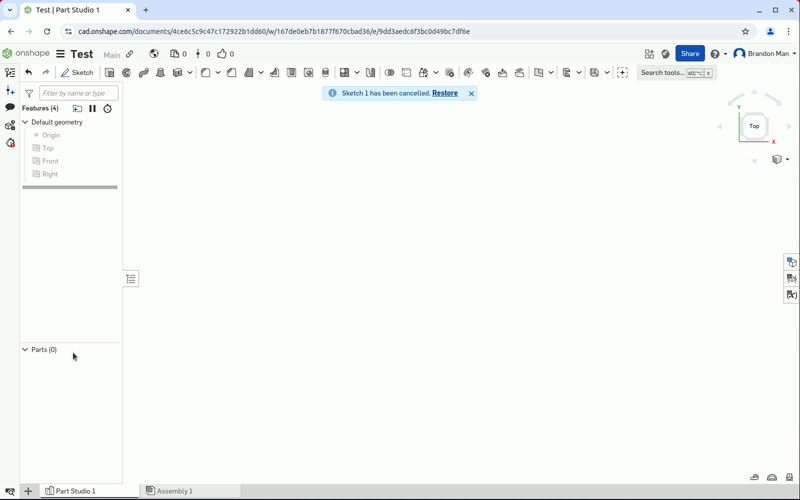
key(shift+p)
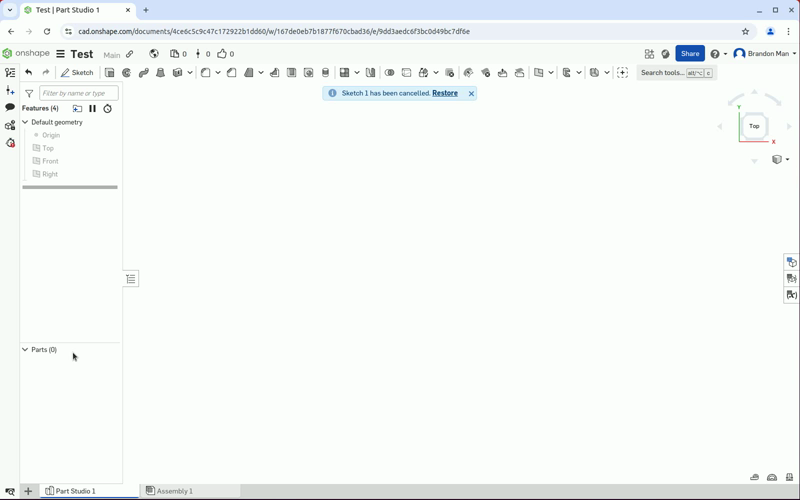
key(space)
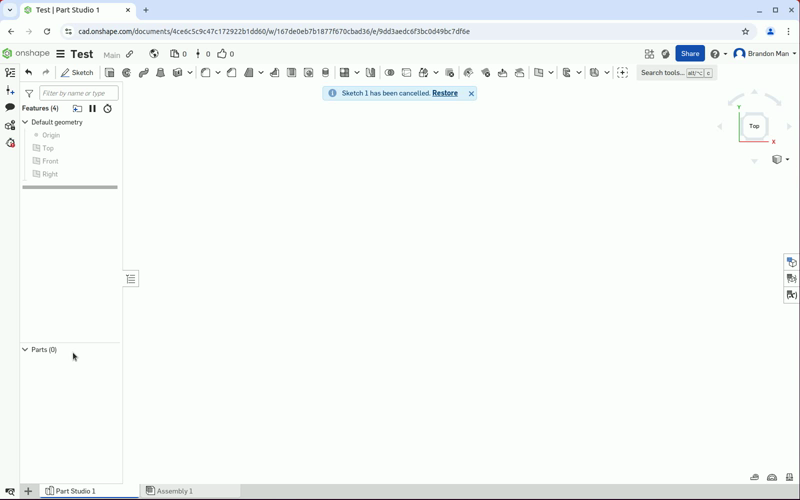
key_down(shift)
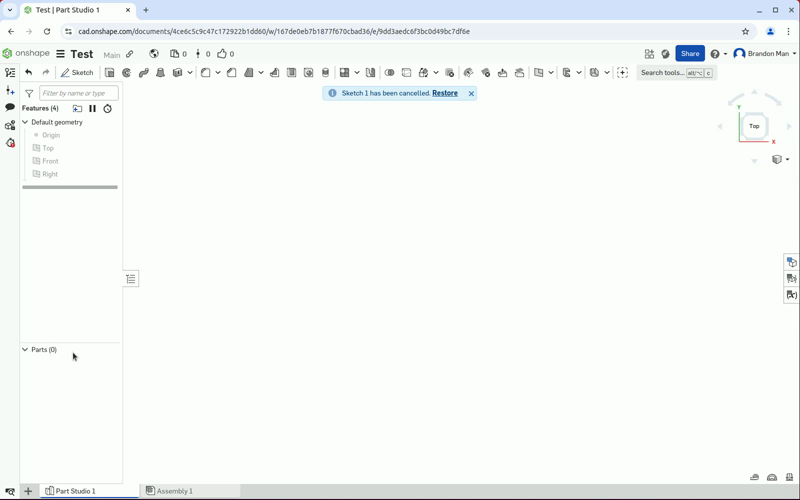
key(up)
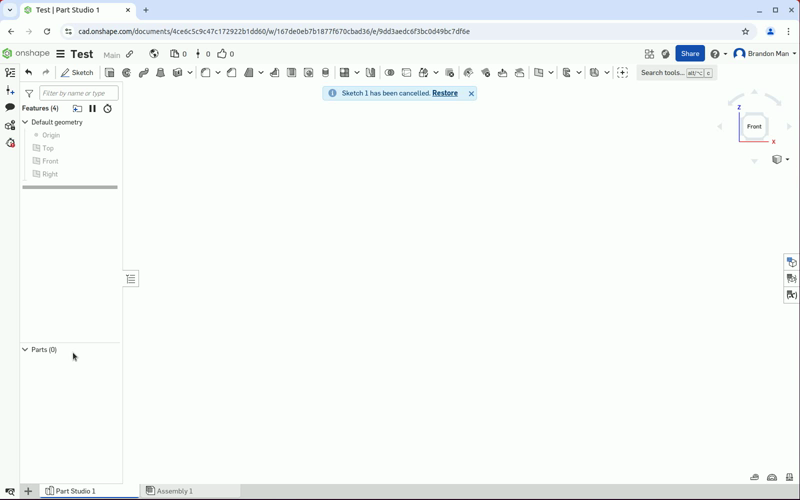
key_up(shift)
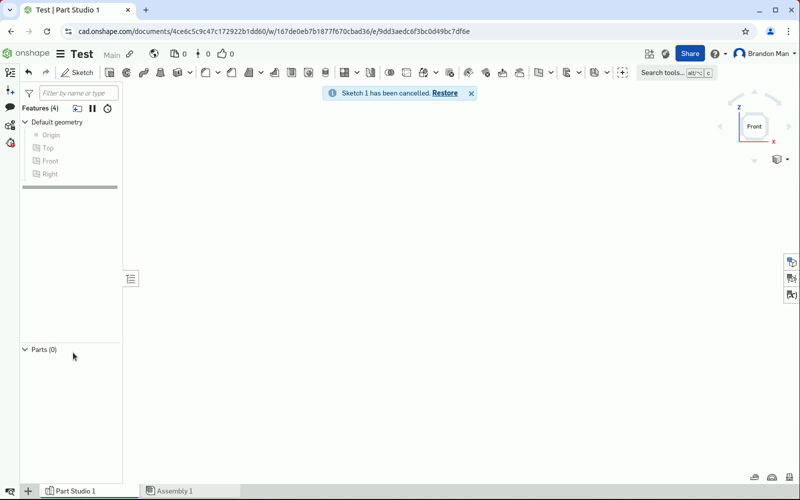
mouse_move(73, 352)
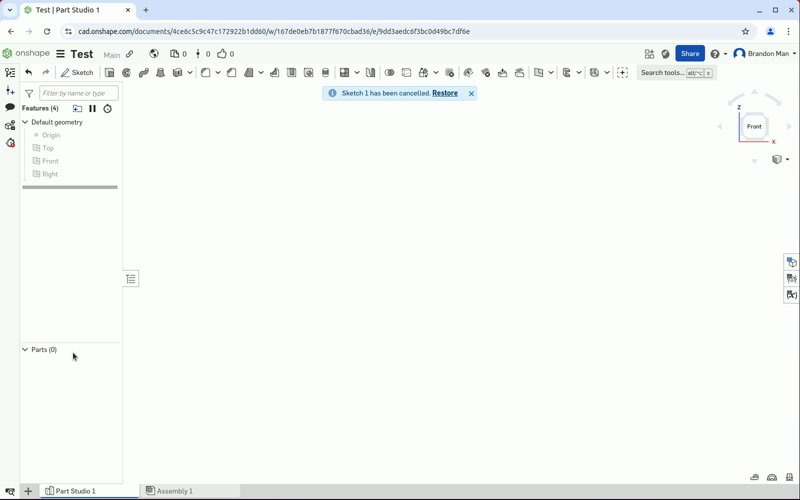
key(shift+y)
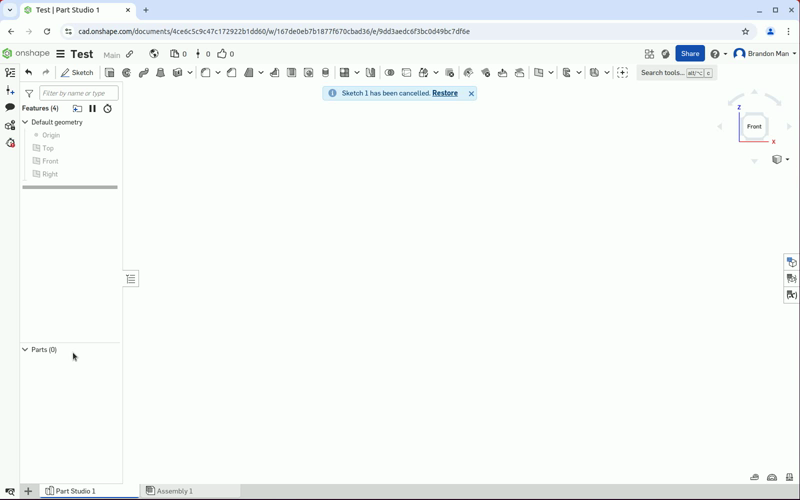
key(shift+s)
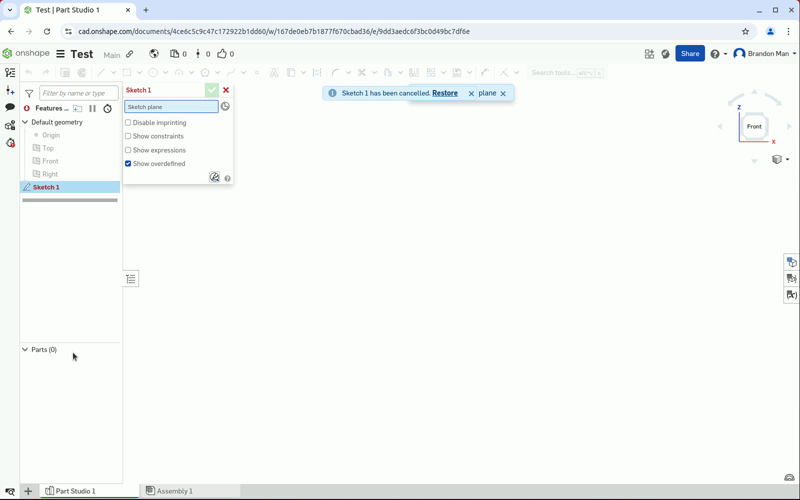
mouse_move(73, 163)
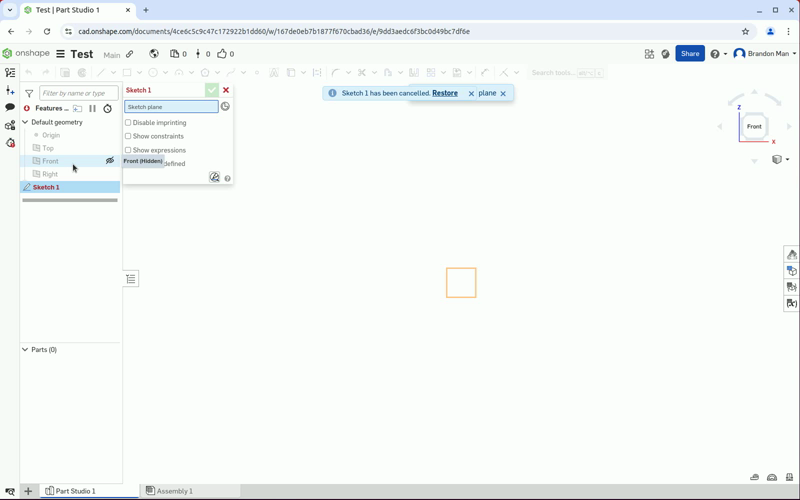
click(73, 163)
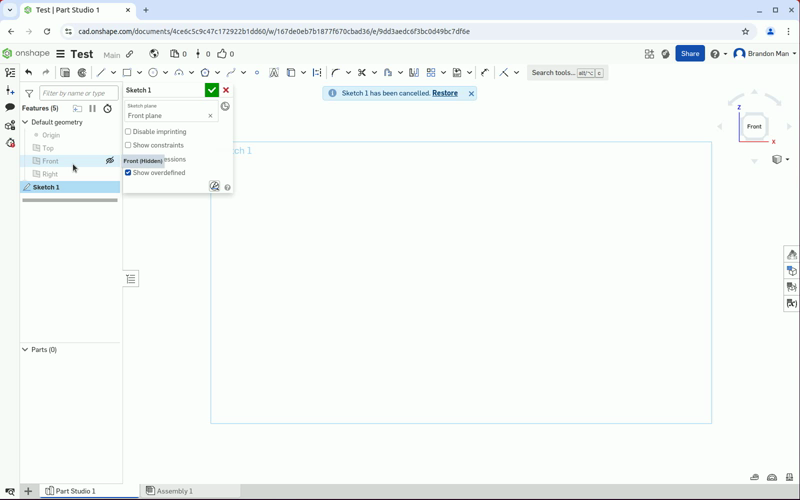
mouse_move(73, 352)
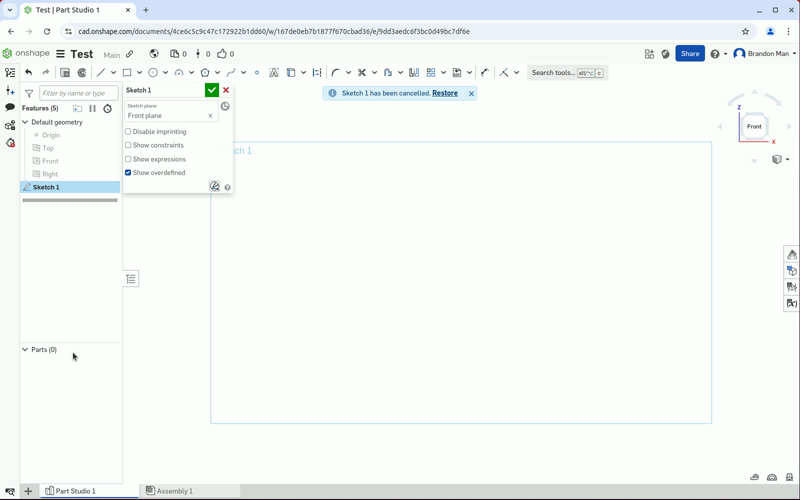
key(y)
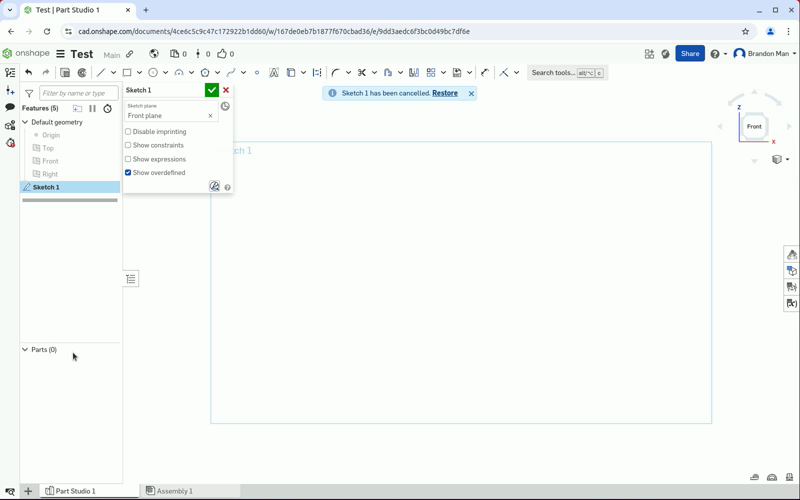
key(l)
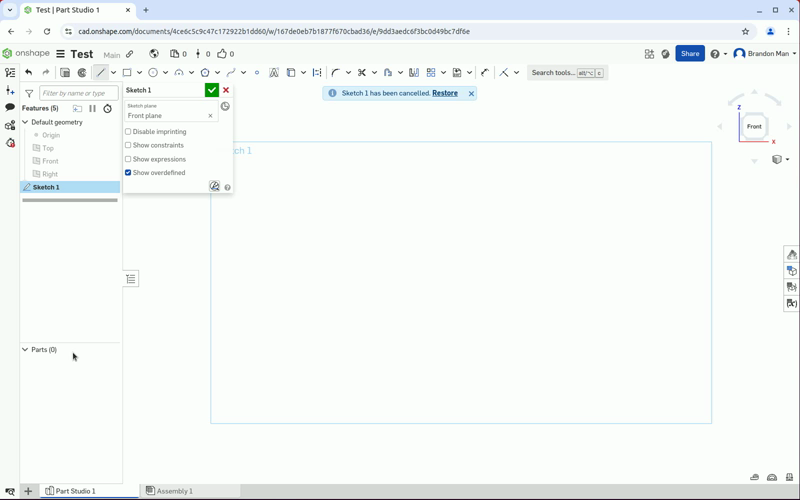
key_down(shift)
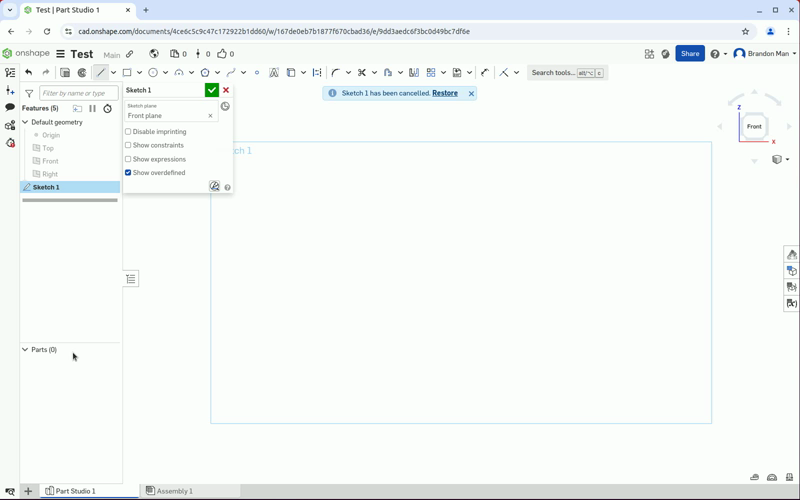
mouse_move(348, 282)
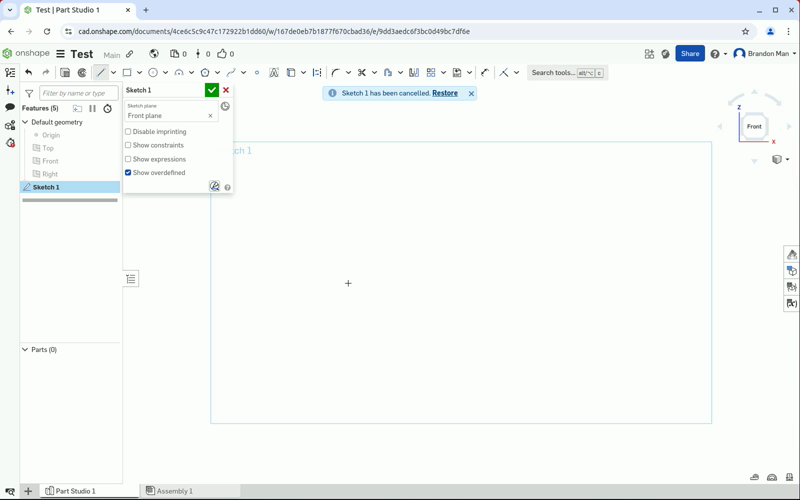
click(348, 282)
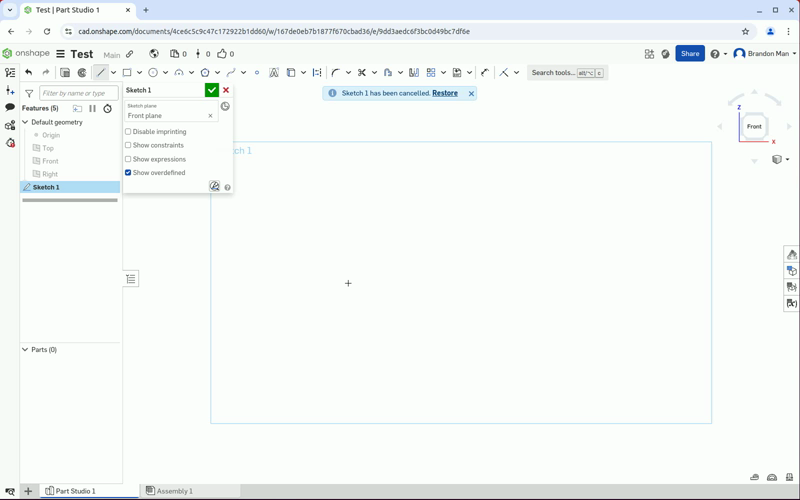
key_up(shift)
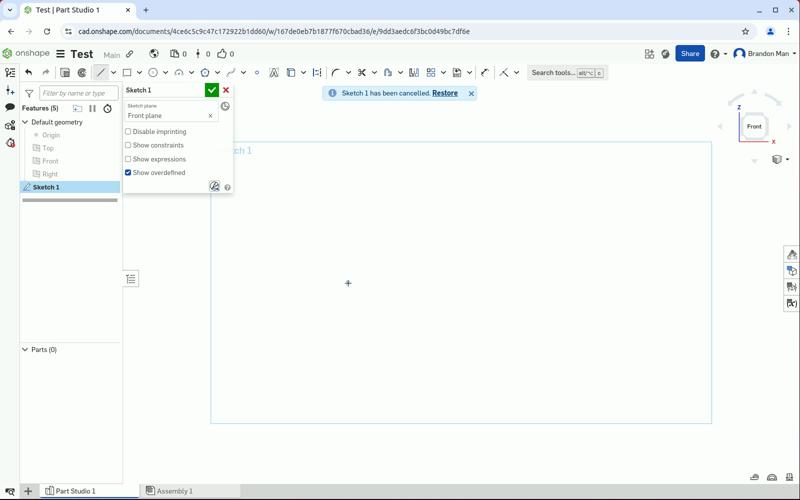
key_down(shift)
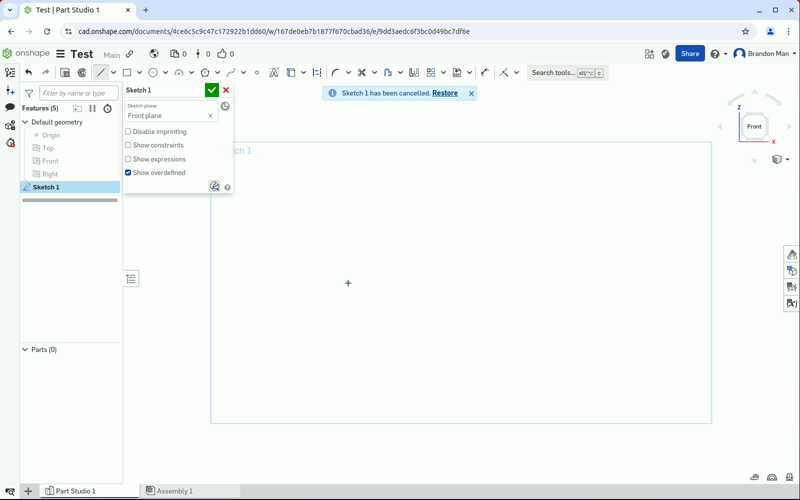
mouse_move(460, 282)
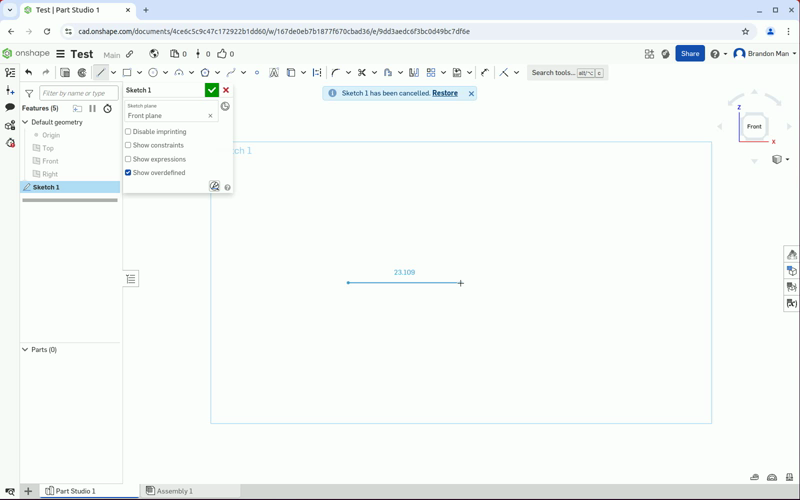
click(460, 282)
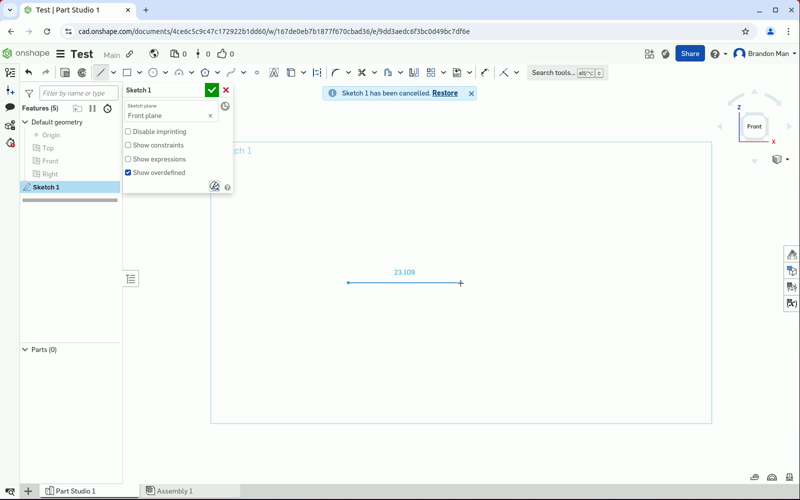
key_up(shift)
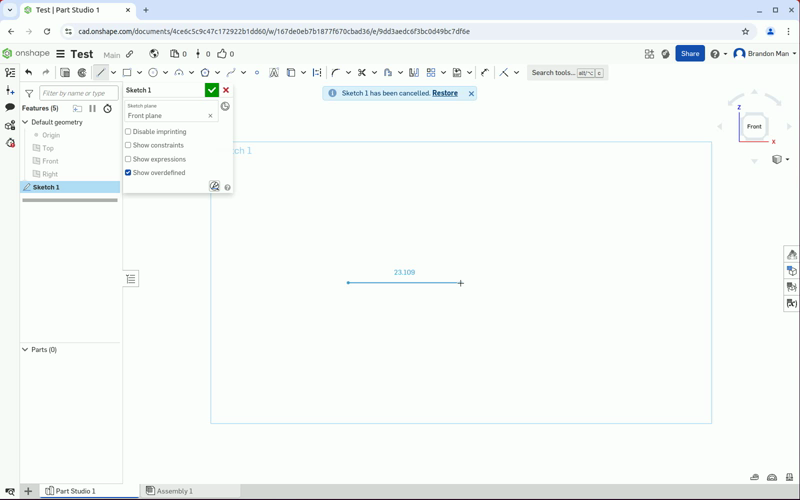
key_down(shift)
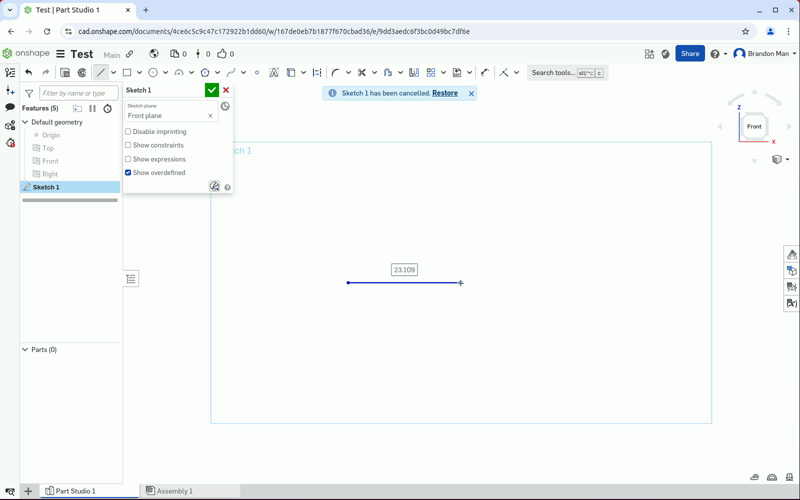
mouse_move(460, 190)
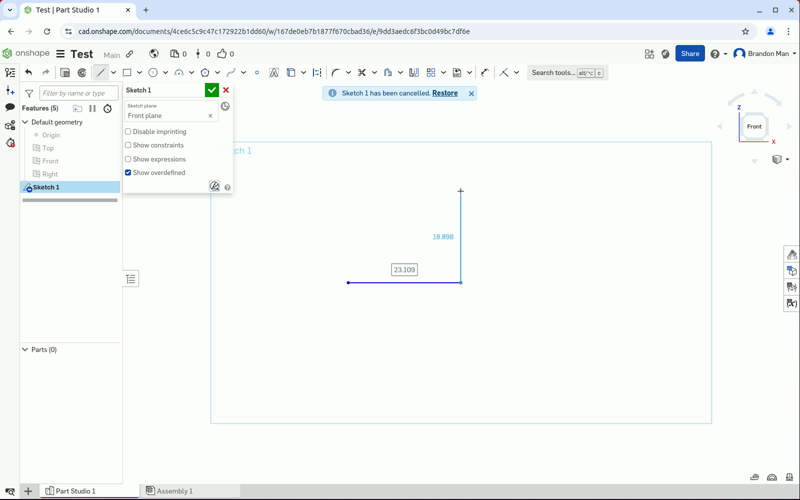
click(460, 190)
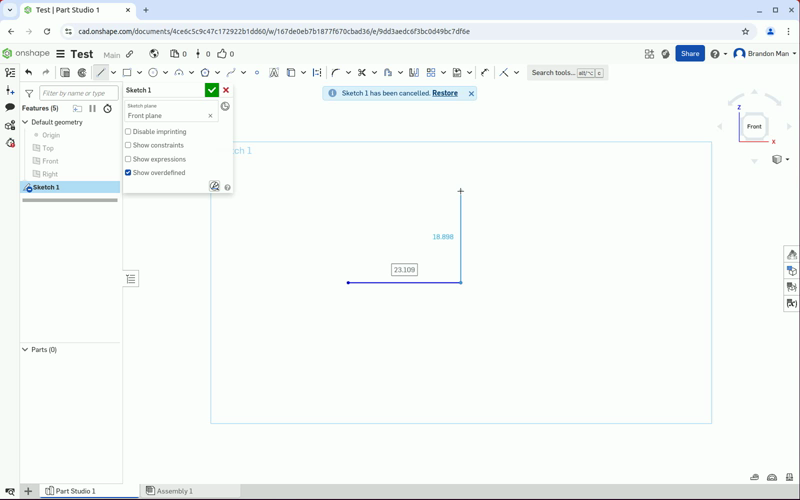
key_up(shift)
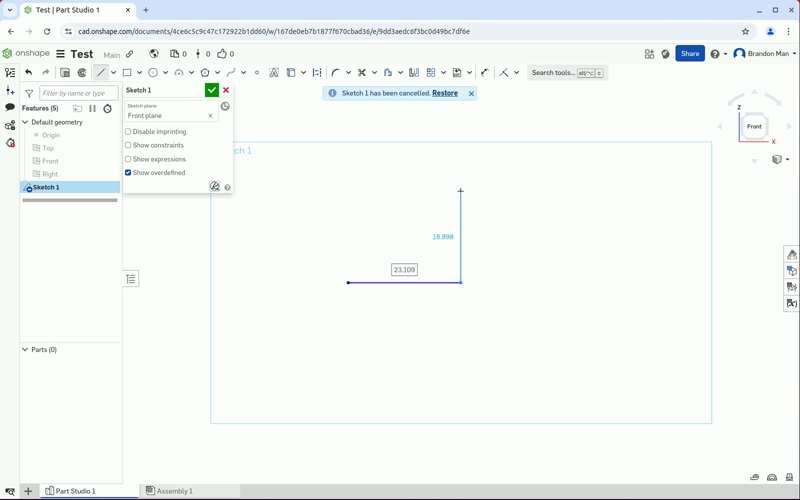
key_down(shift)
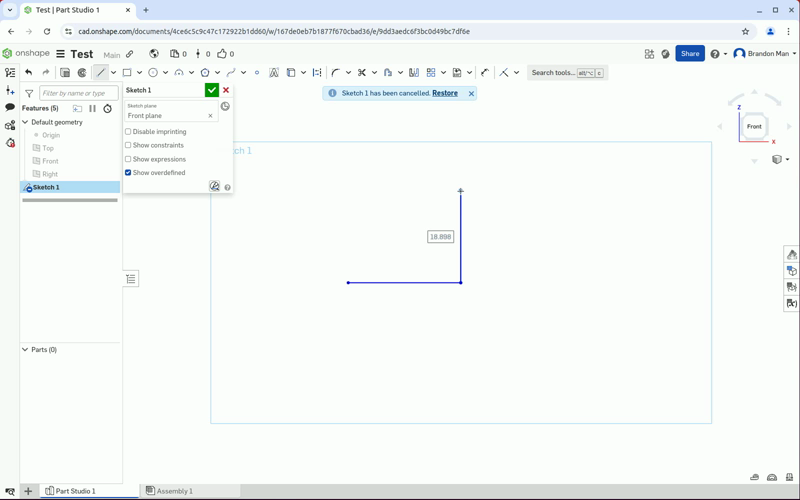
mouse_move(348, 190)
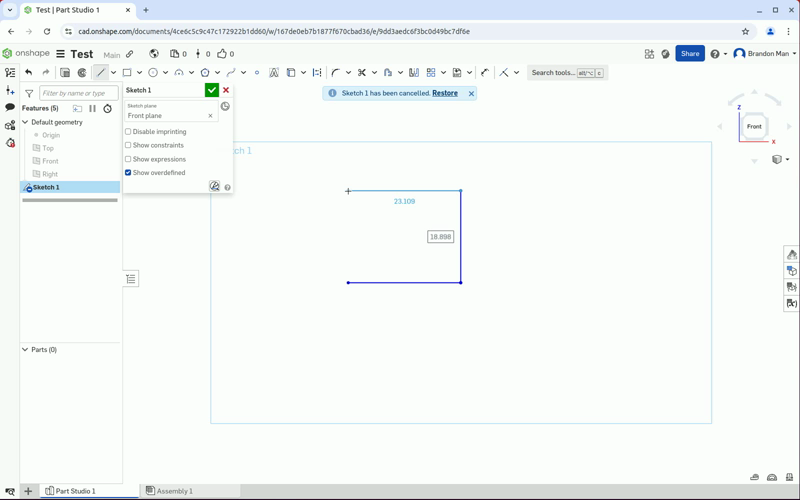
click(348, 190)
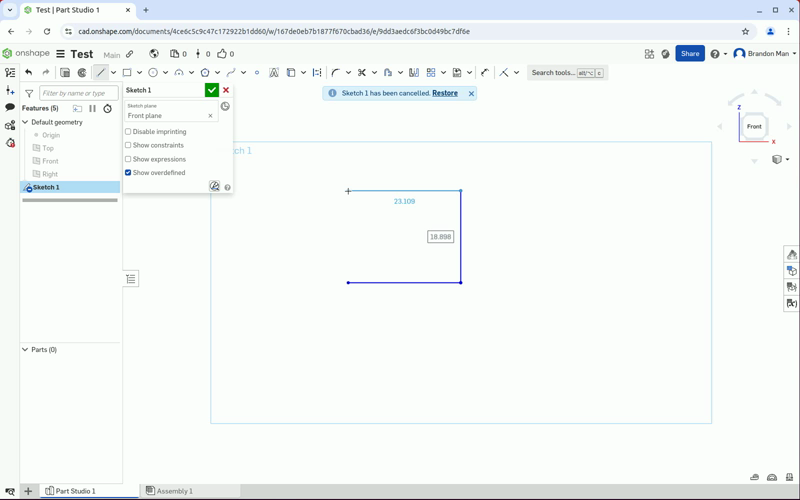
key_up(shift)
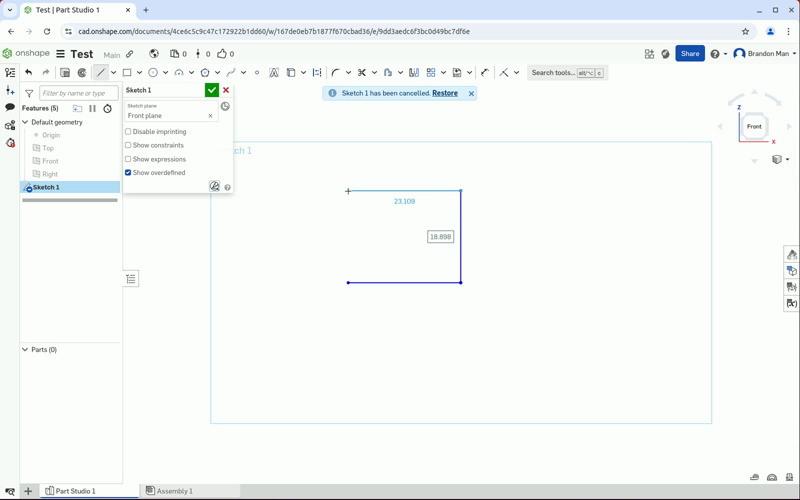
key_down(shift)
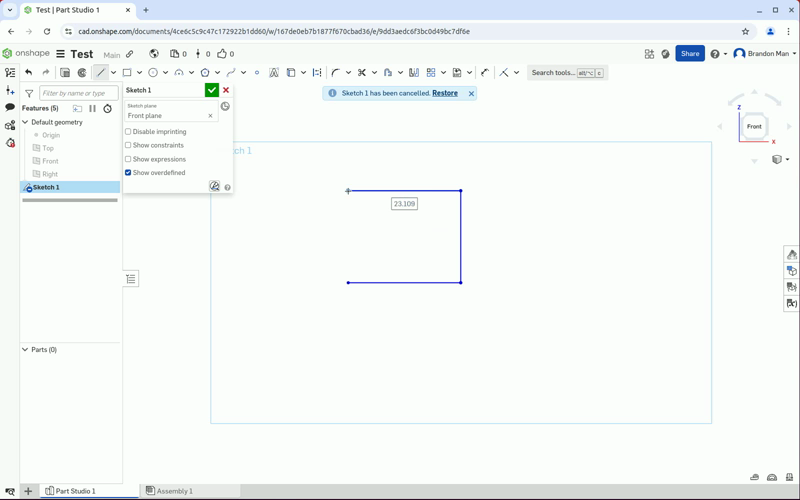
mouse_move(348, 282)
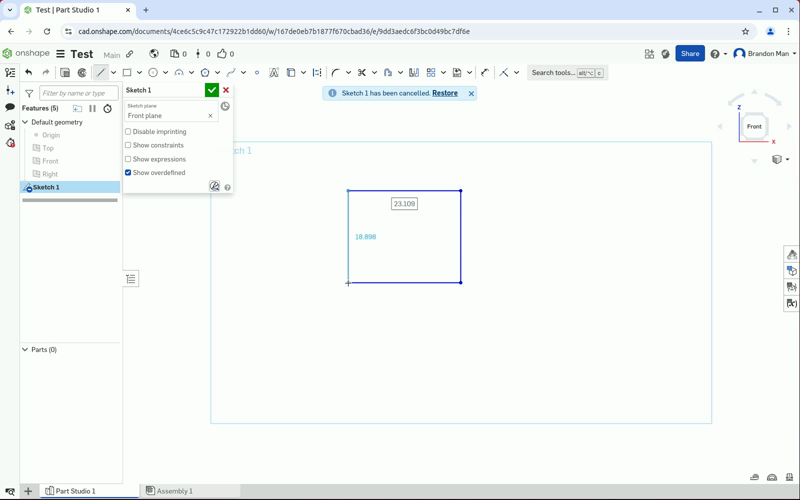
key_up(shift)
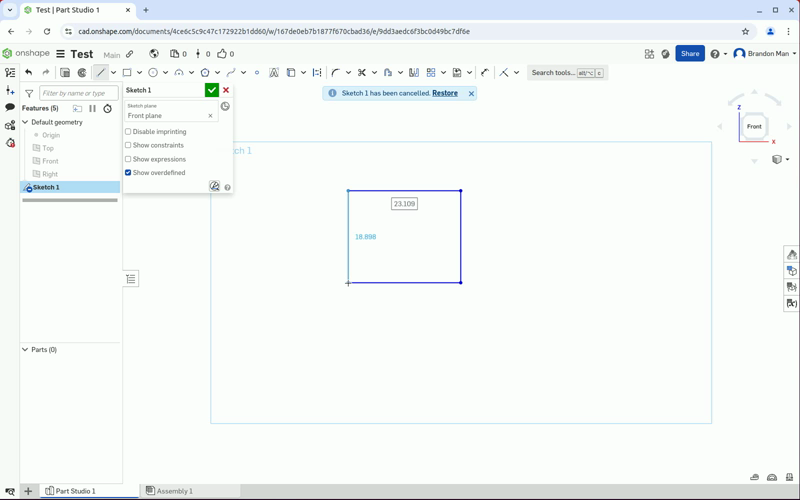
click(348, 282)
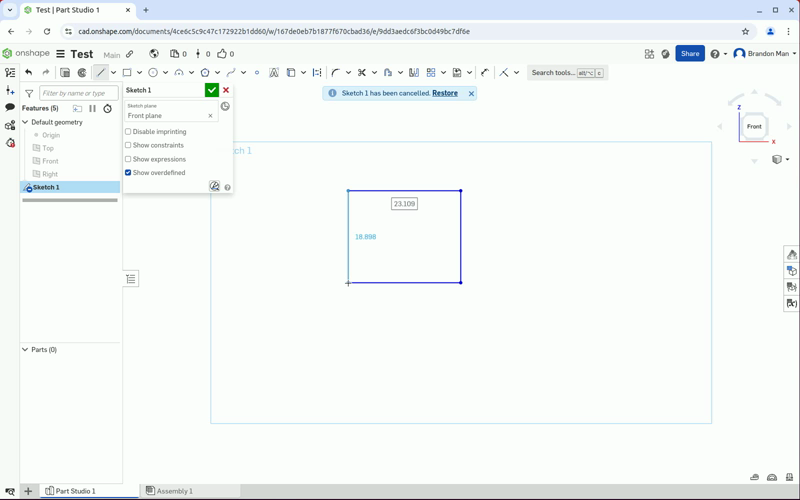
key(esc)
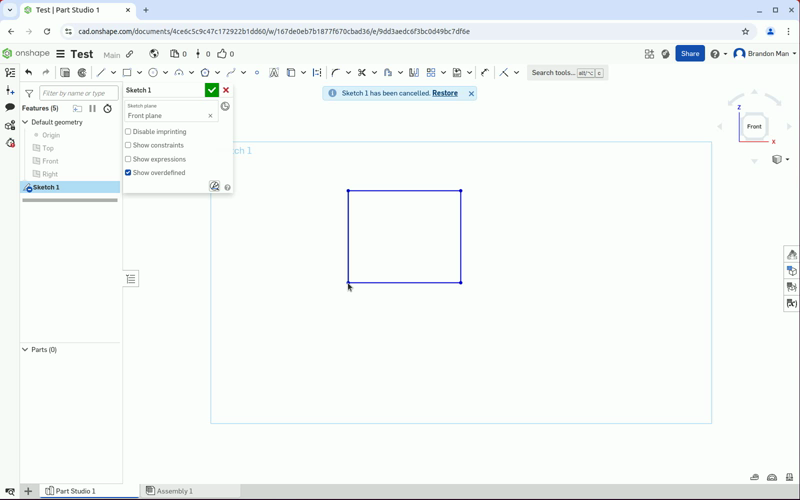
mouse_move(424, 248)
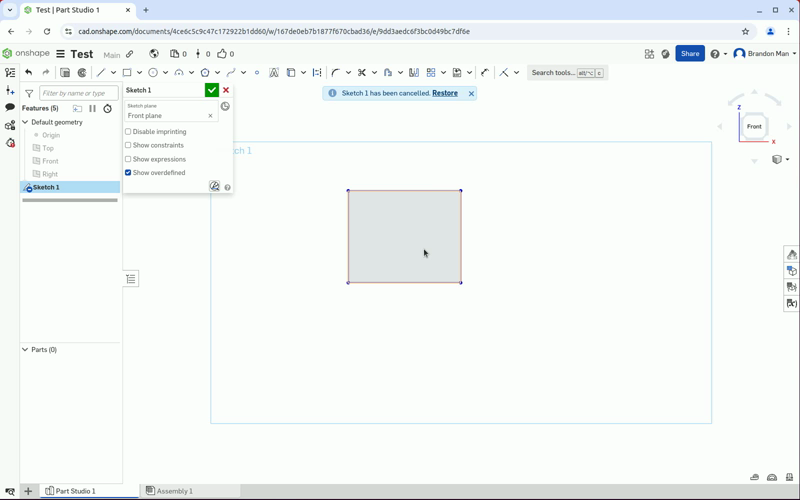
click(424, 248)
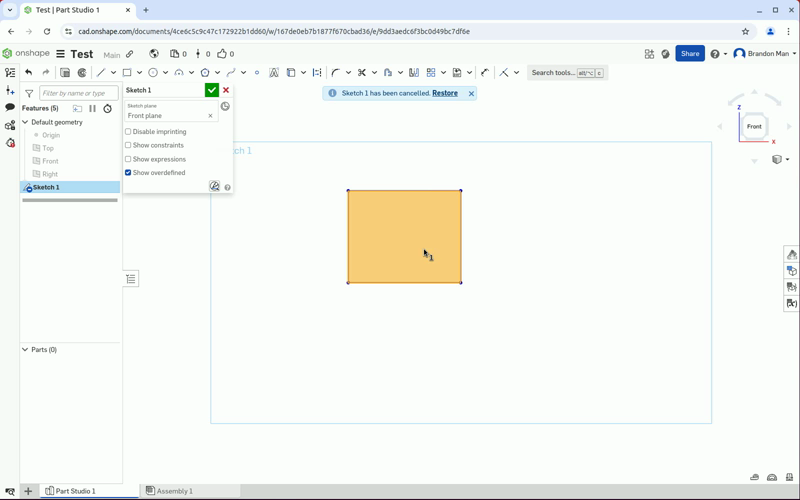
mouse_move(73, 352)
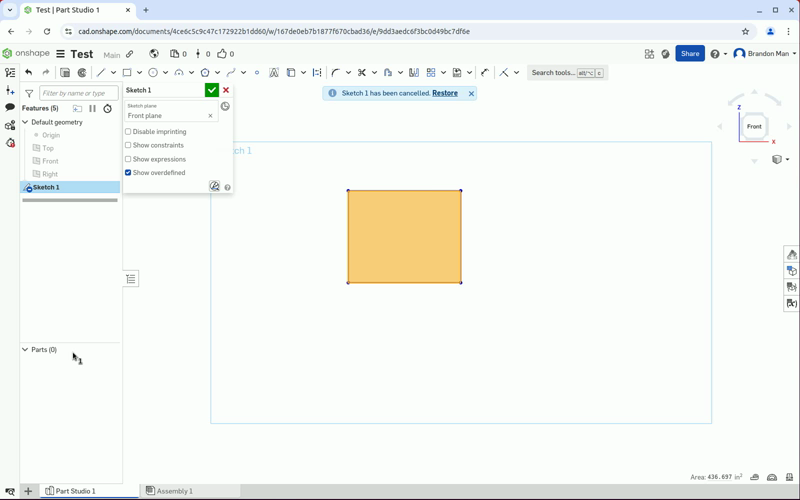
key(shift+y)
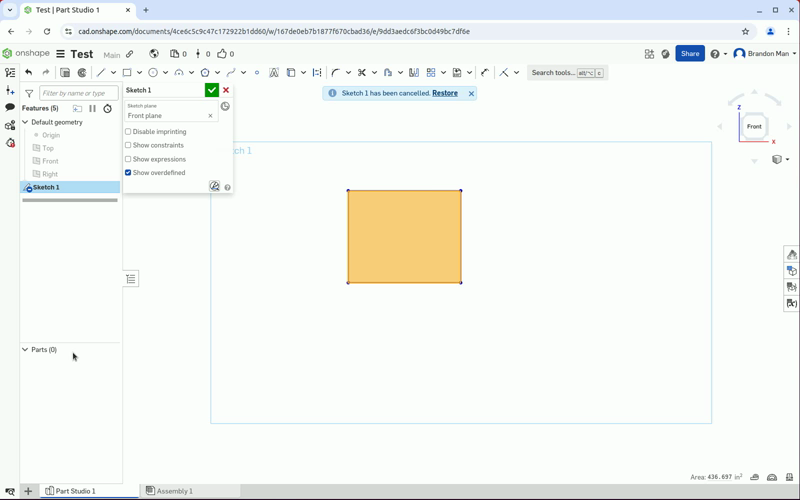
key(shift+e)
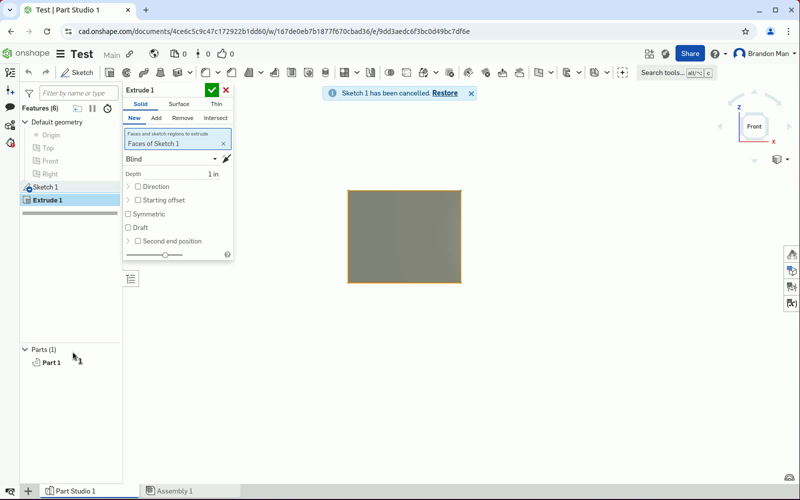
mouse_move(143, 106)
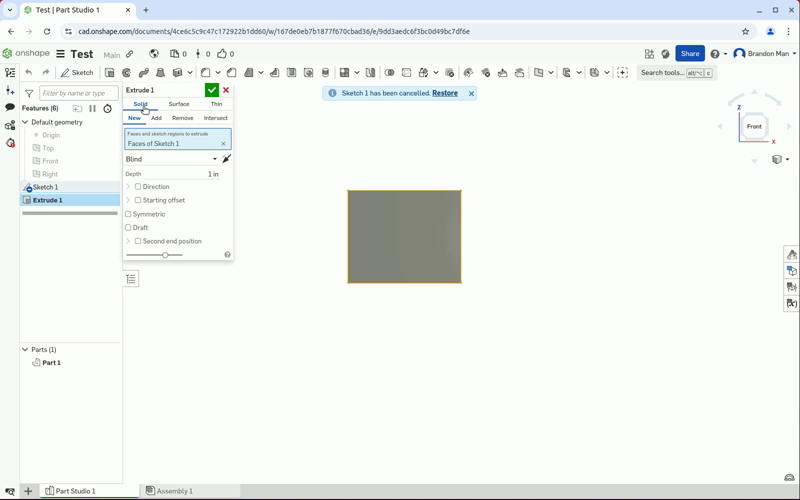
click(143, 106)
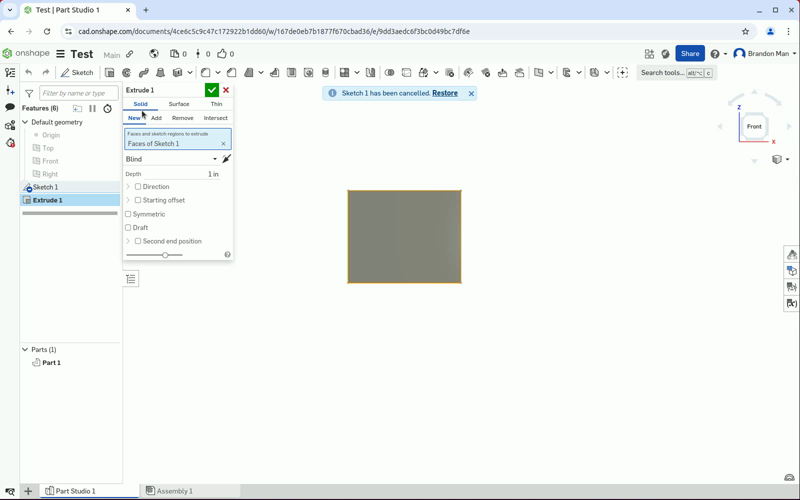
mouse_move(137, 120)
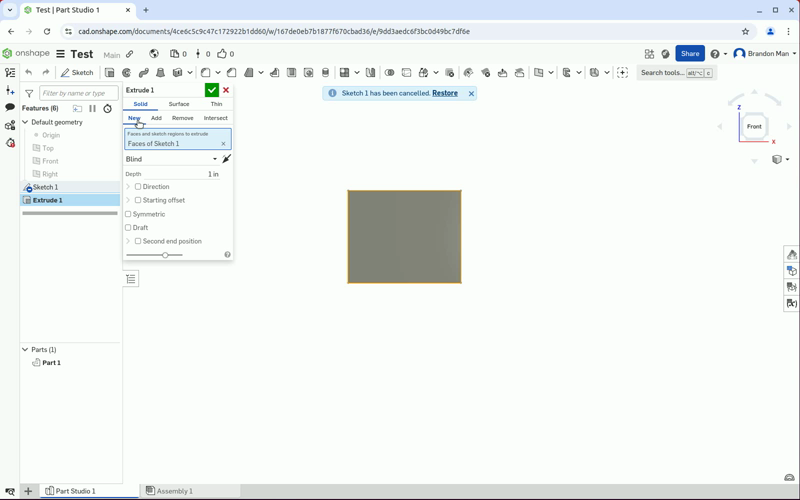
click(137, 120)
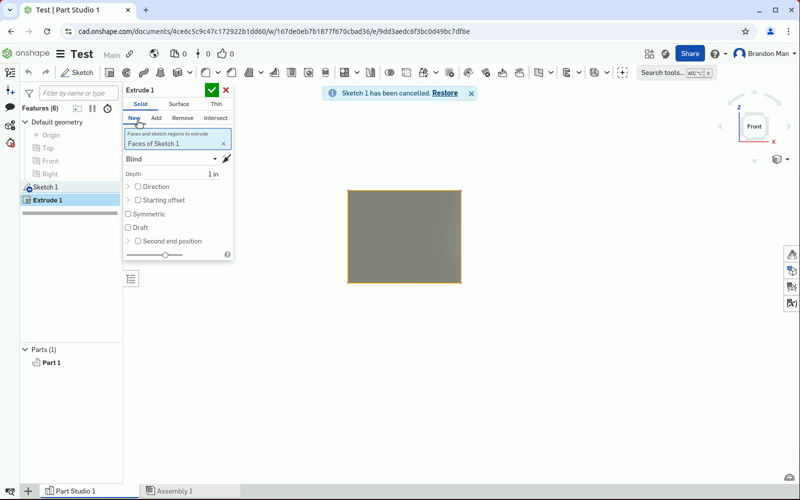
key(tab, 4)
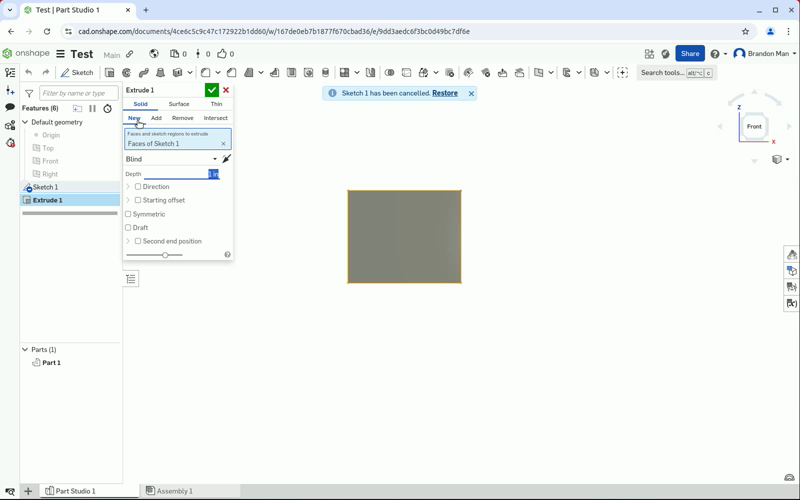
text(0.241)
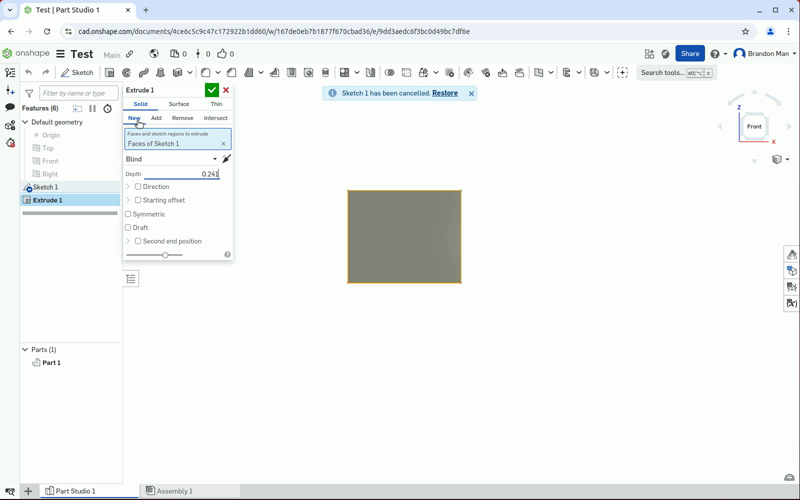
key(enter)
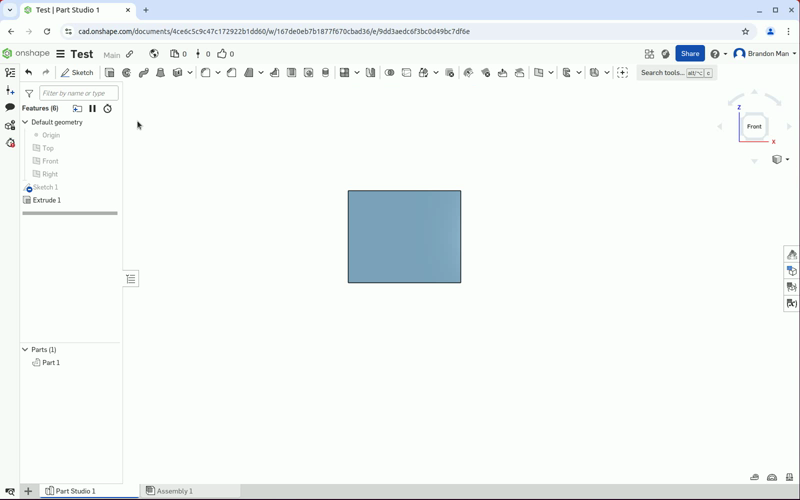
key(shift+h)
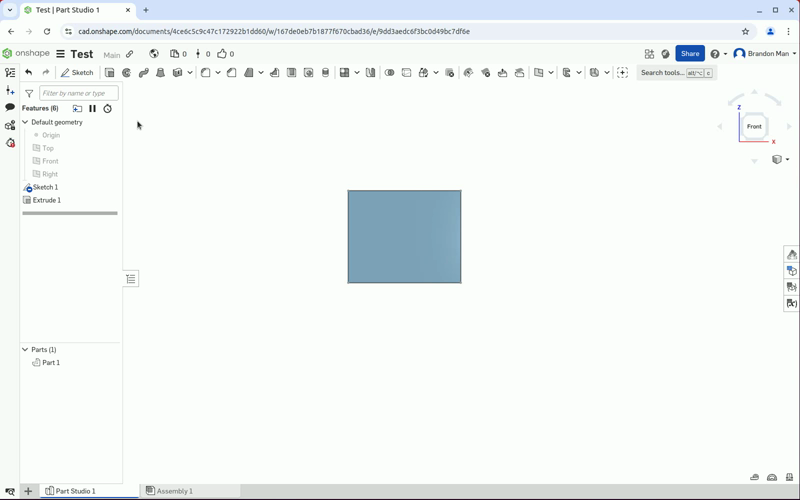
key(shift+h)
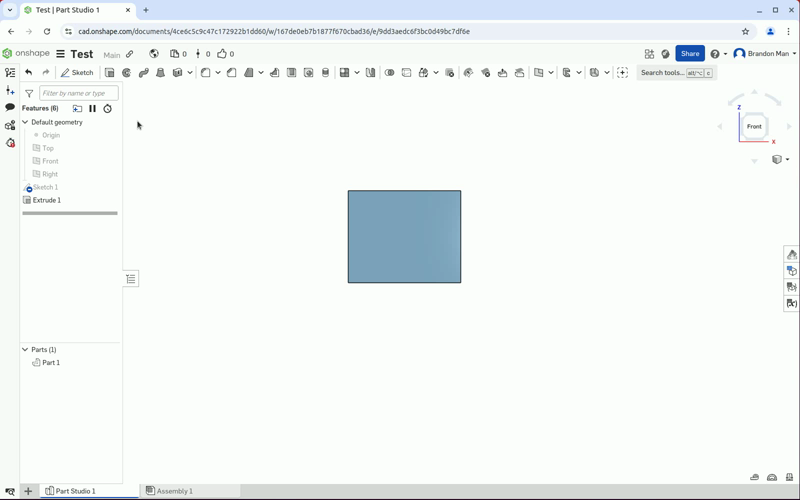
mouse_move(73, 189)
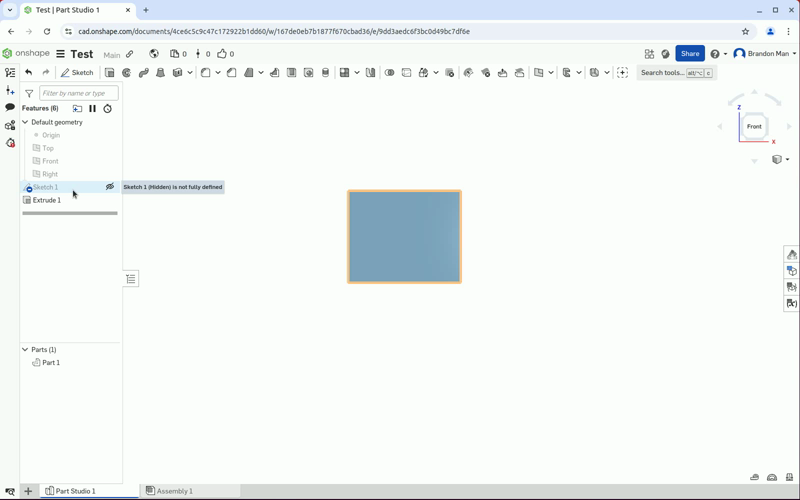
click(73, 189)
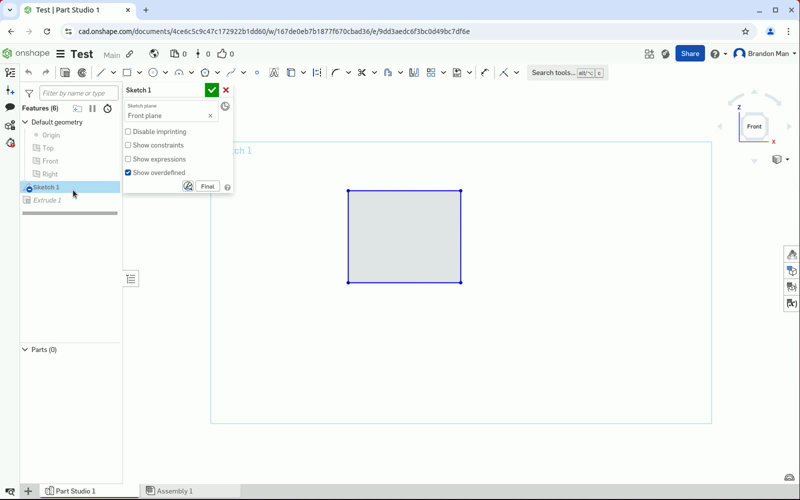
mouse_move(229, 92)
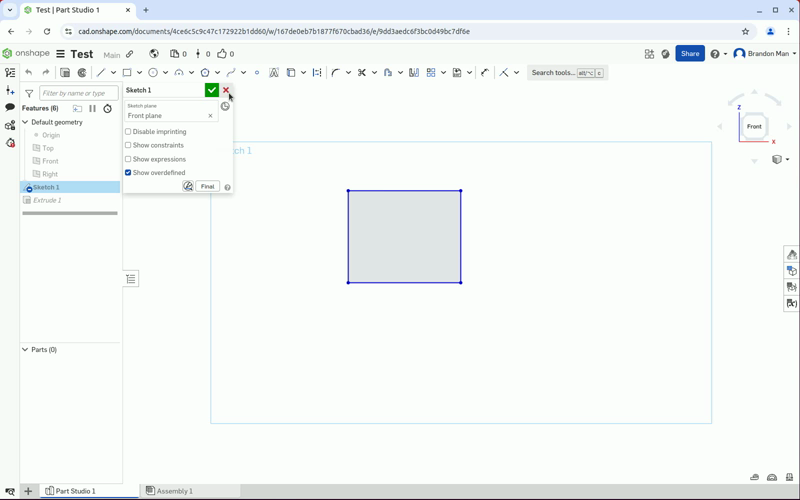
click(229, 92)
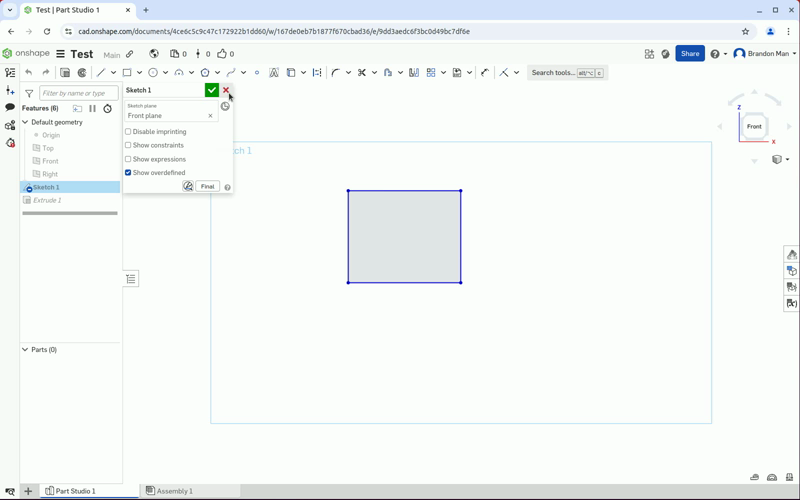
key(shift+s)
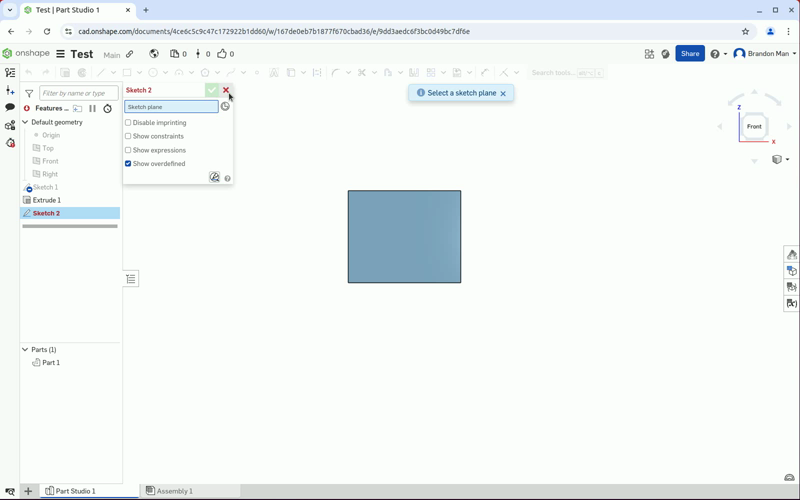
mouse_move(73, 163)
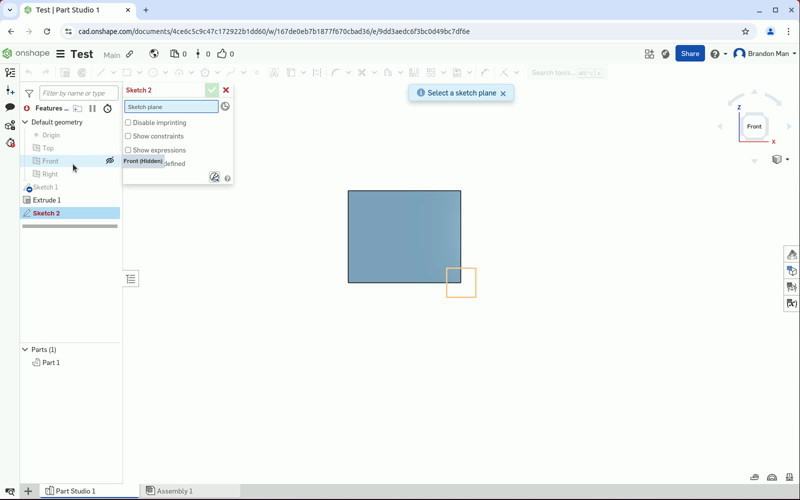
click(73, 163)
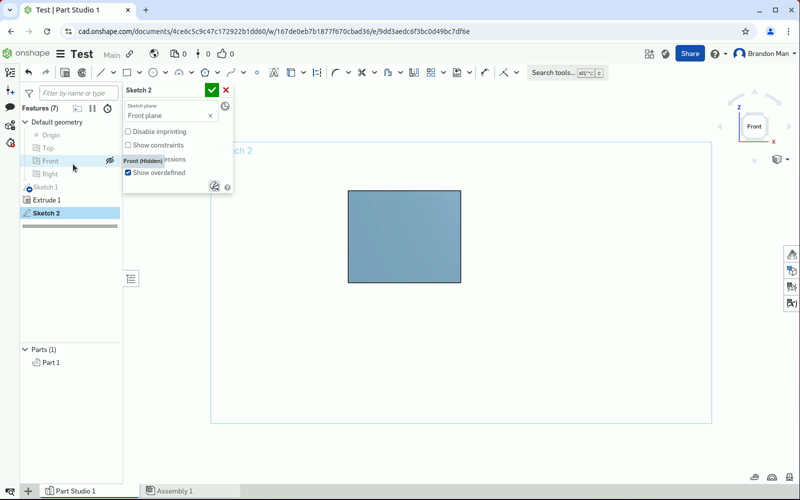
mouse_move(73, 352)
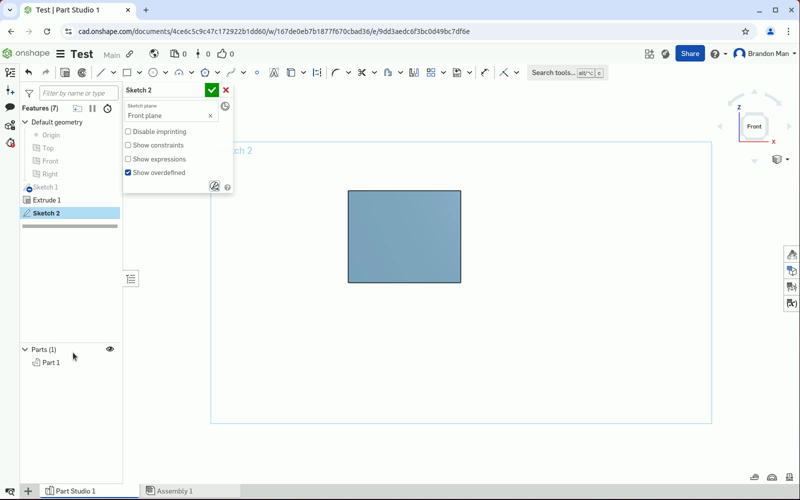
key(y)
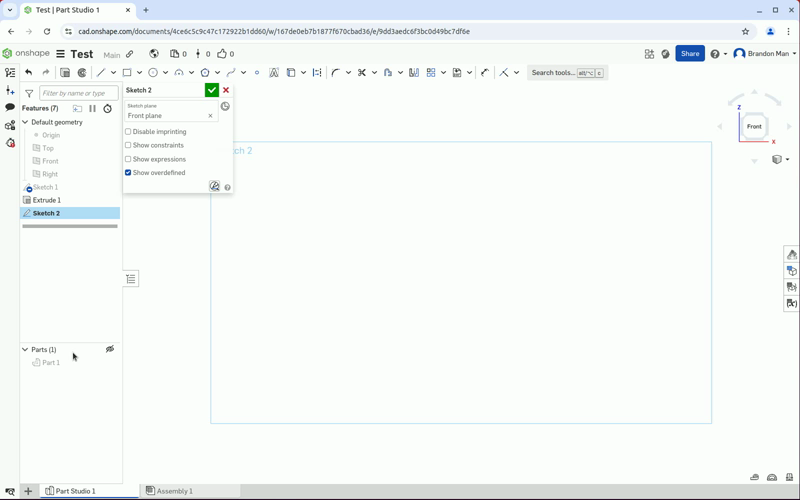
key(l)
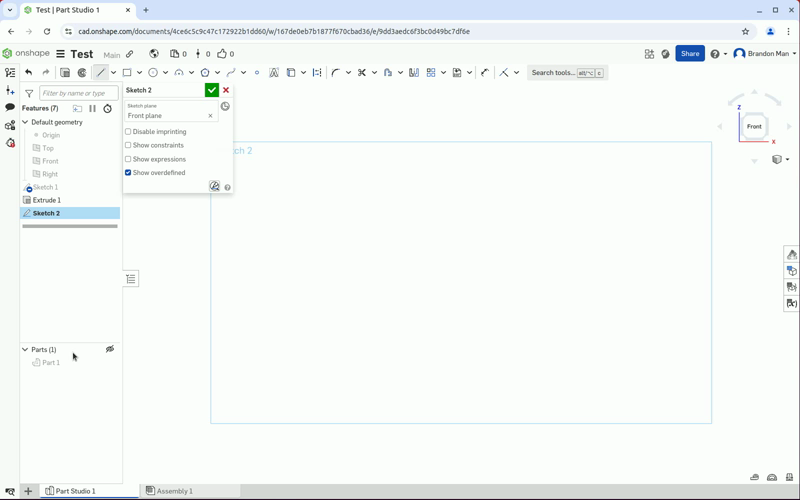
key_down(shift)
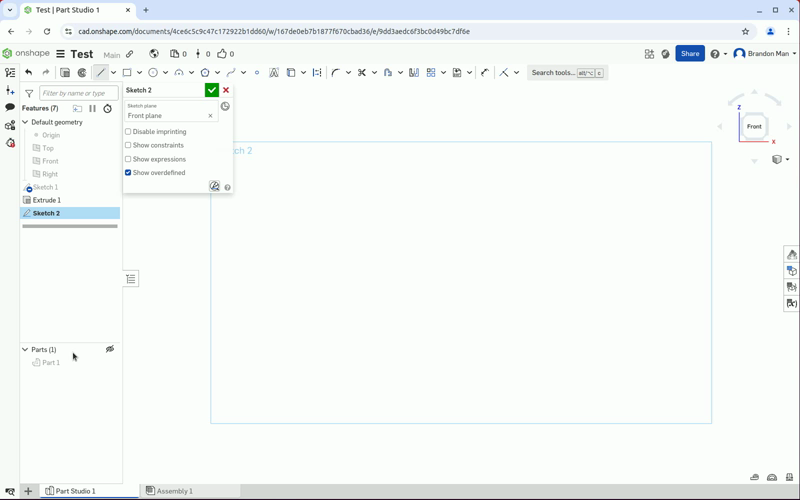
mouse_move(348, 299)
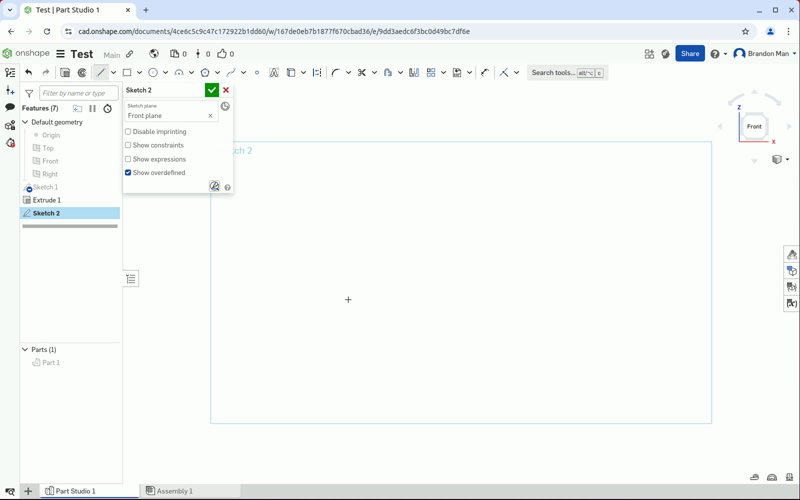
click(348, 299)
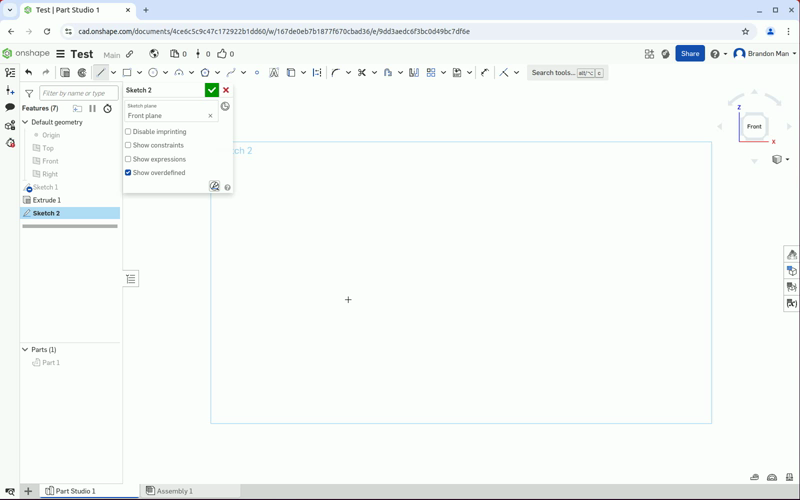
key_up(shift)
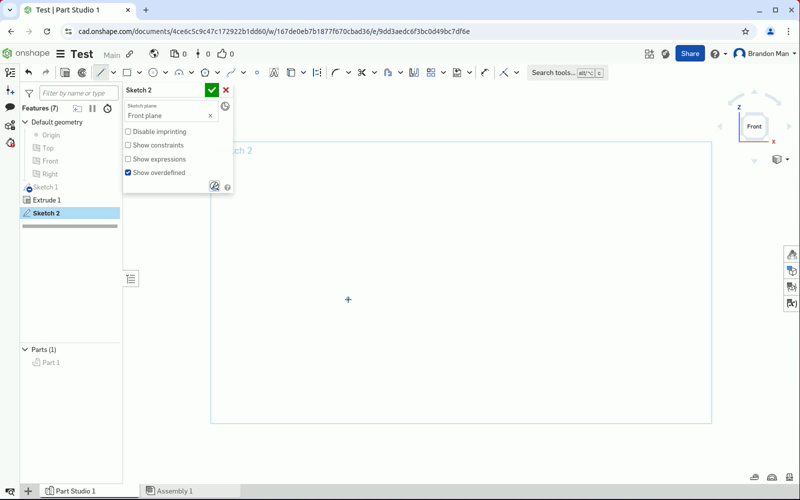
key_down(shift)
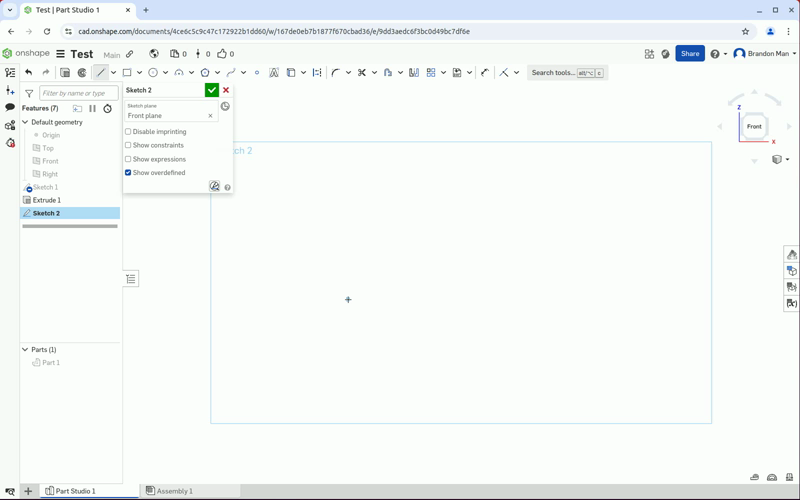
mouse_move(460, 299)
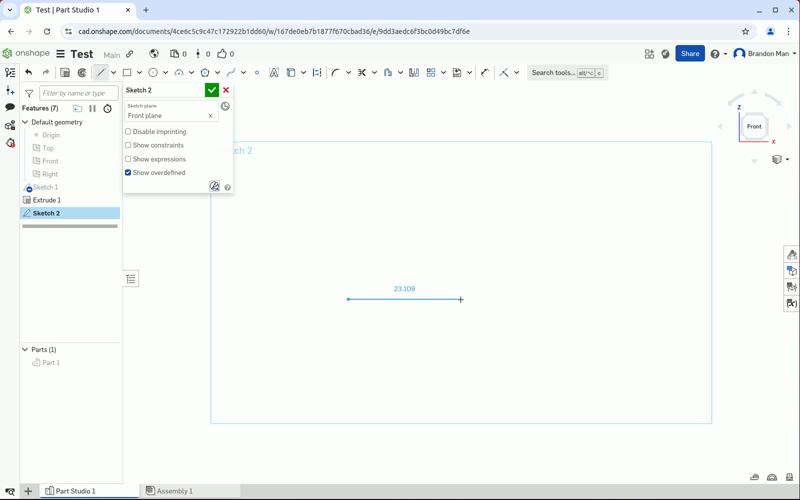
click(460, 299)
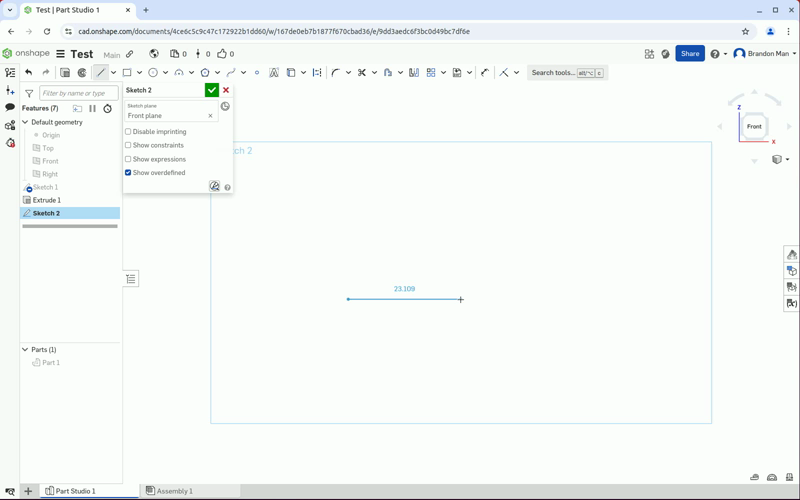
key_up(shift)
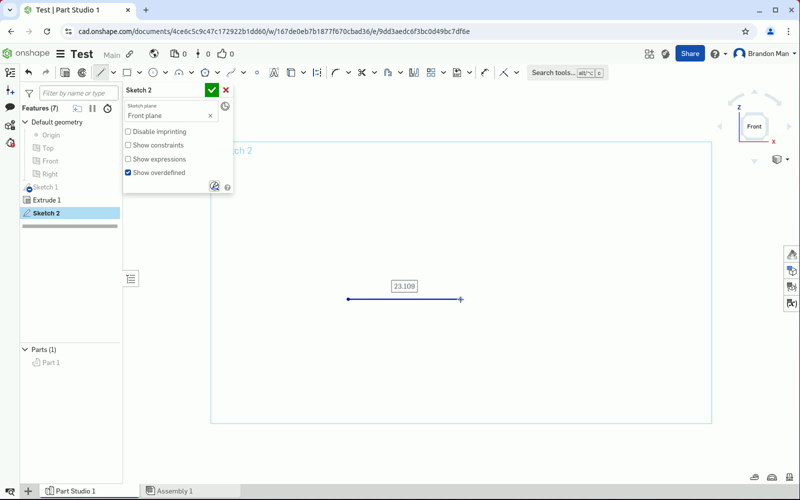
key_down(shift)
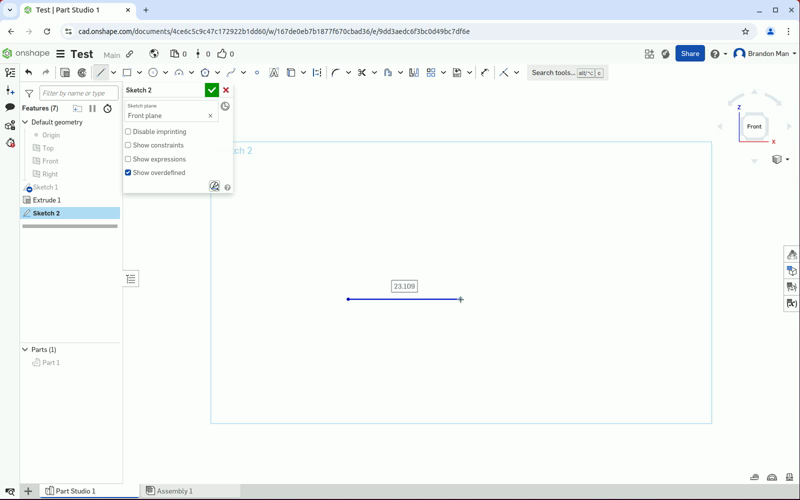
mouse_move(490, 299)
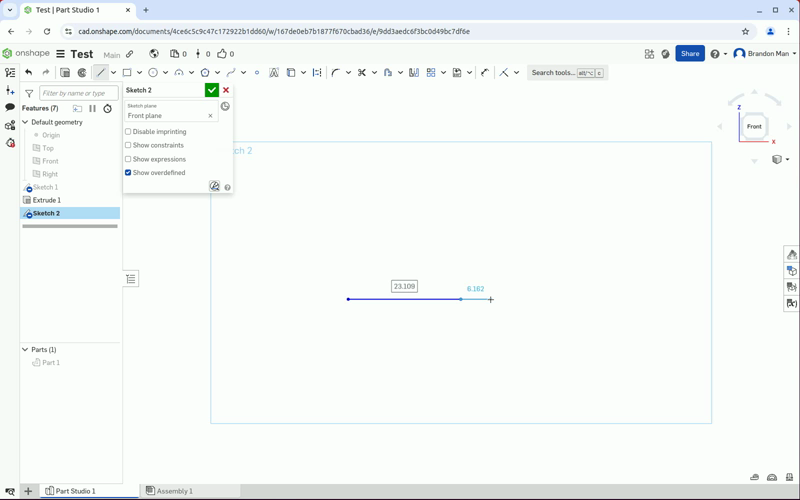
mouse_move(460, 282)
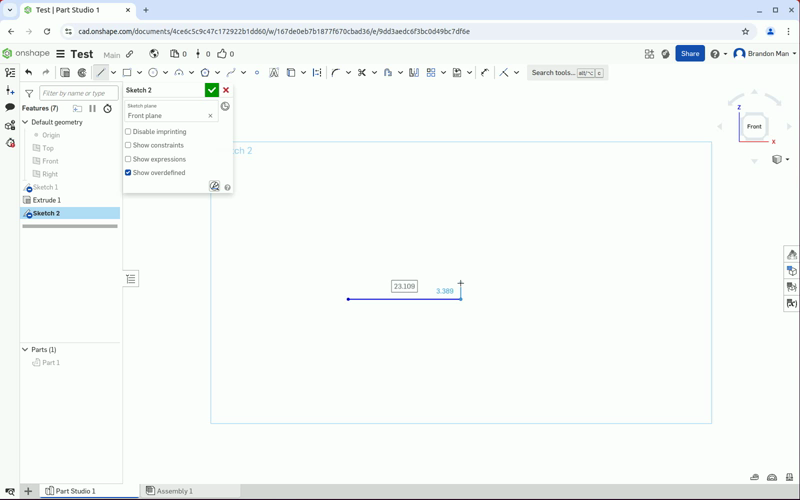
click(460, 282)
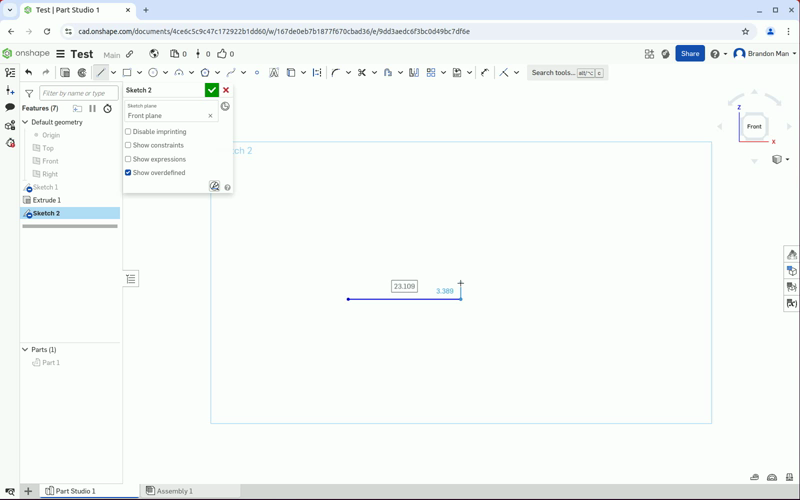
key_up(shift)
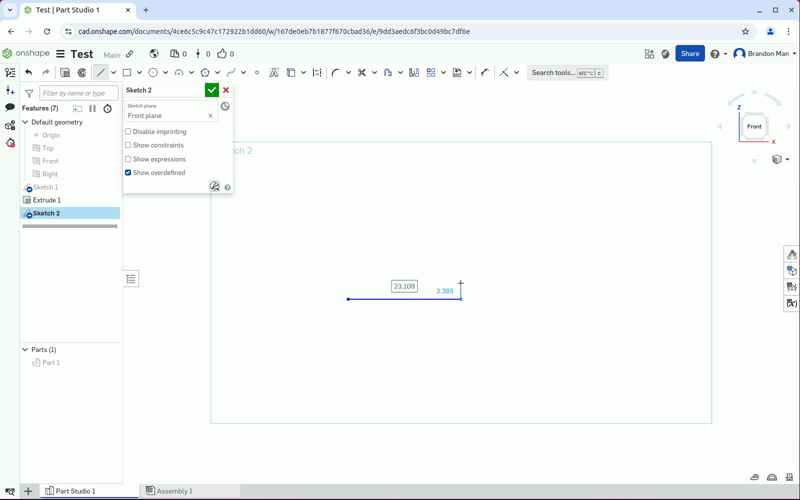
key_down(shift)
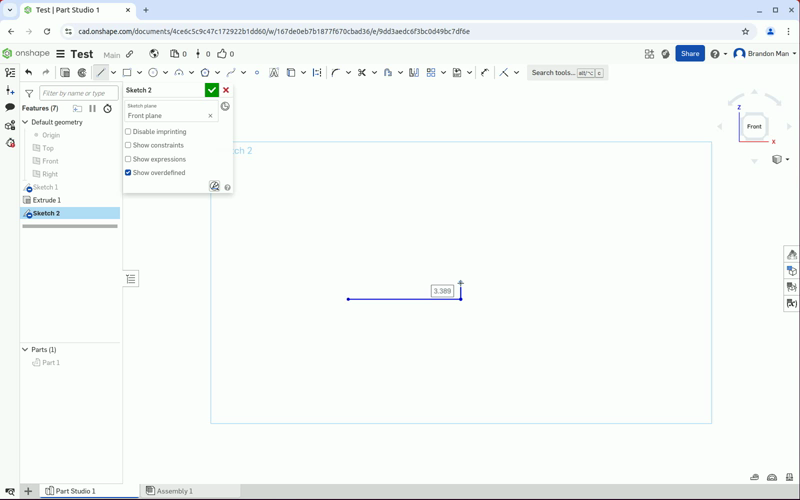
mouse_move(348, 282)
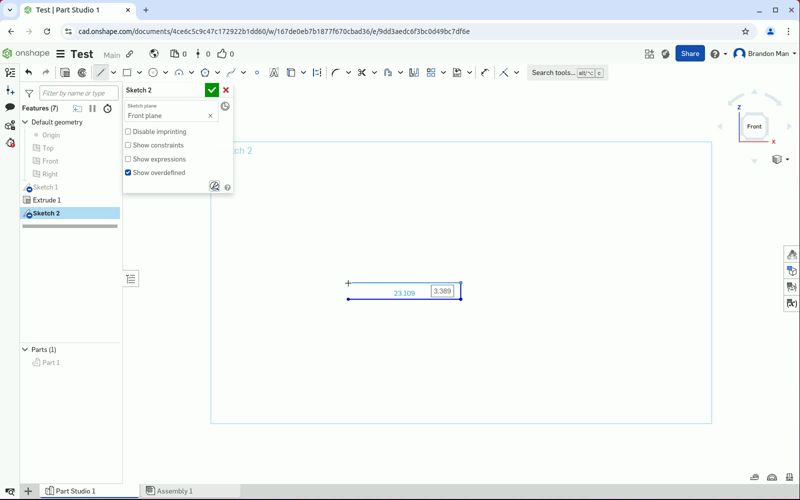
click(348, 282)
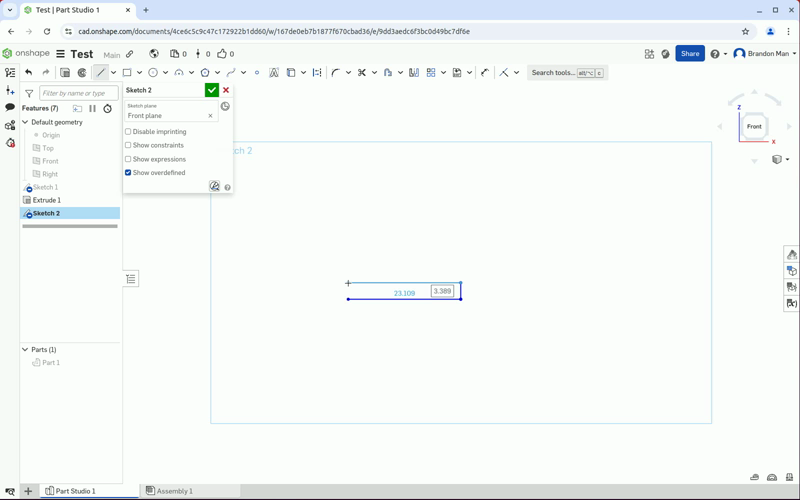
key_up(shift)
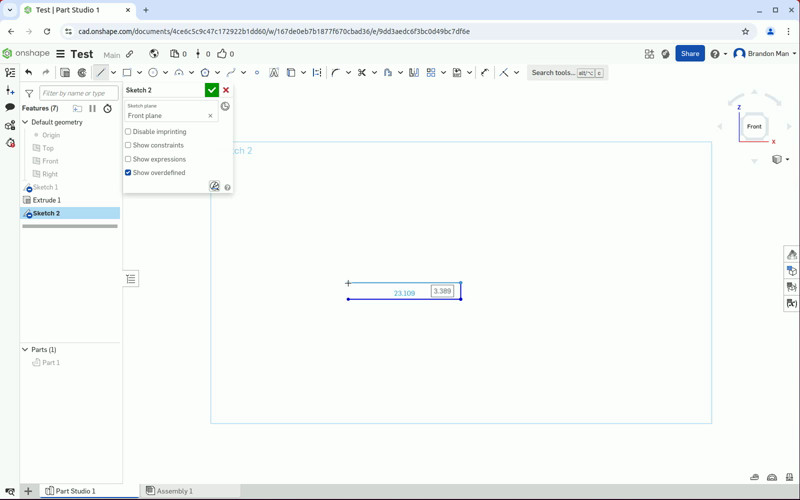
mouse_move(378, 282)
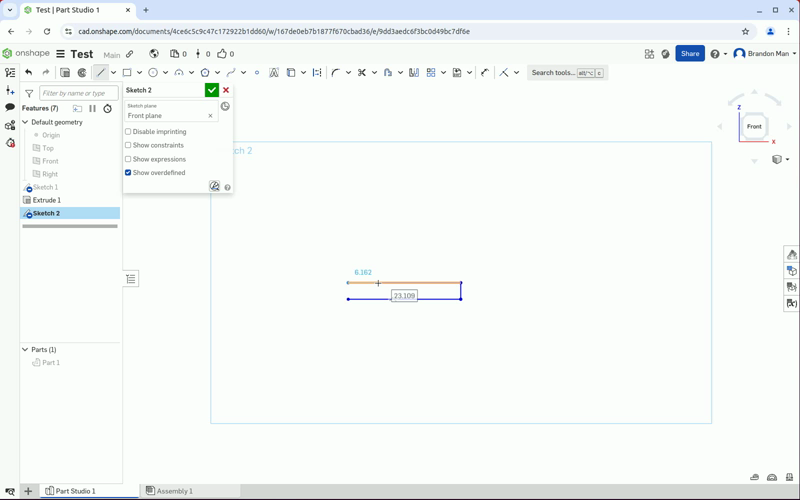
key_down(shift)
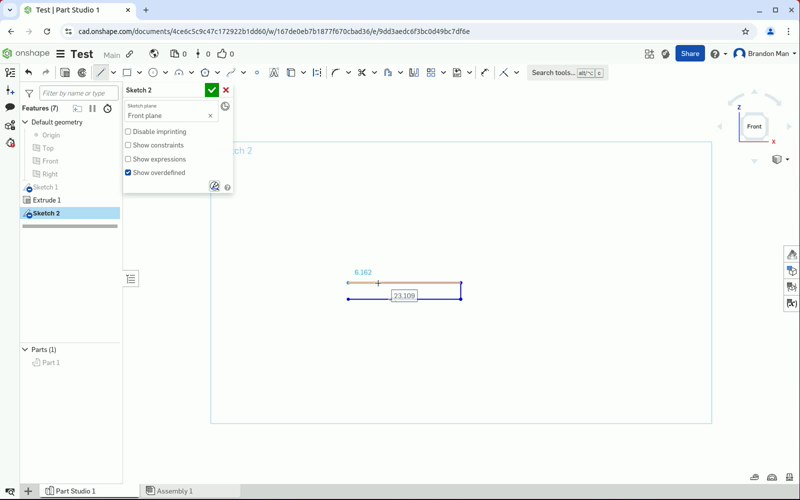
mouse_move(348, 299)
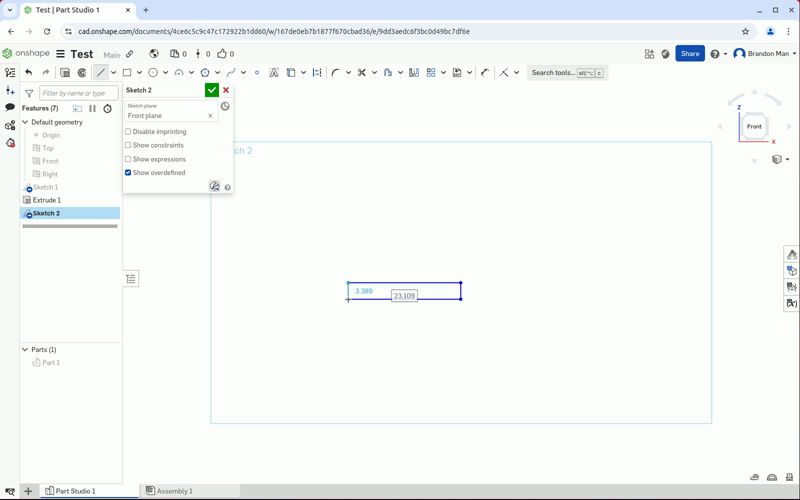
key_up(shift)
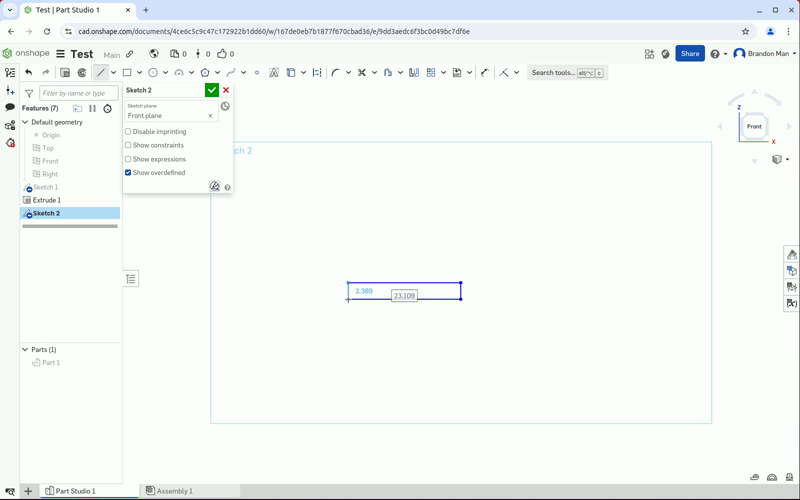
click(348, 299)
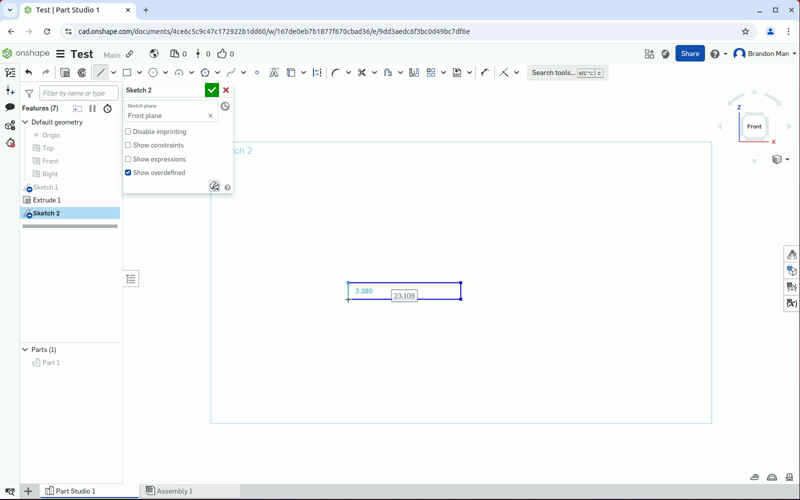
key(esc)
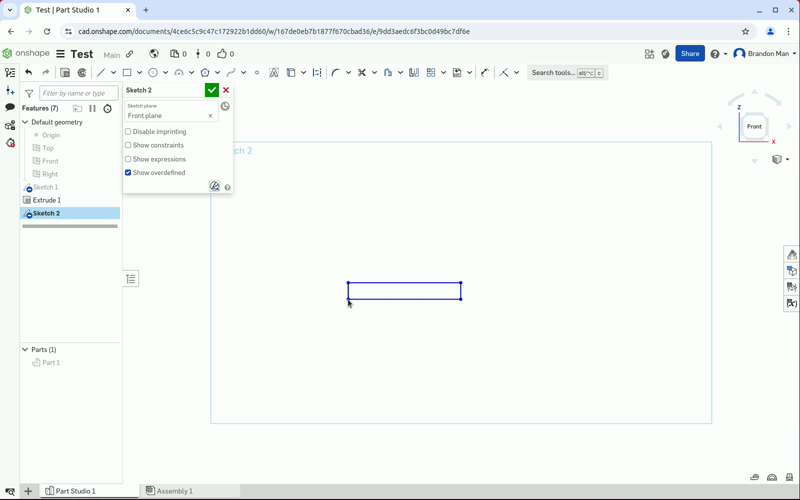
mouse_move(415, 285)
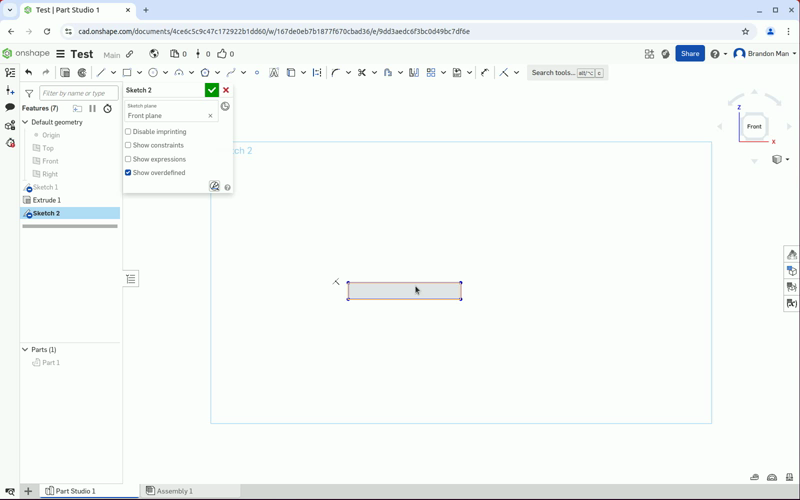
click(415, 285)
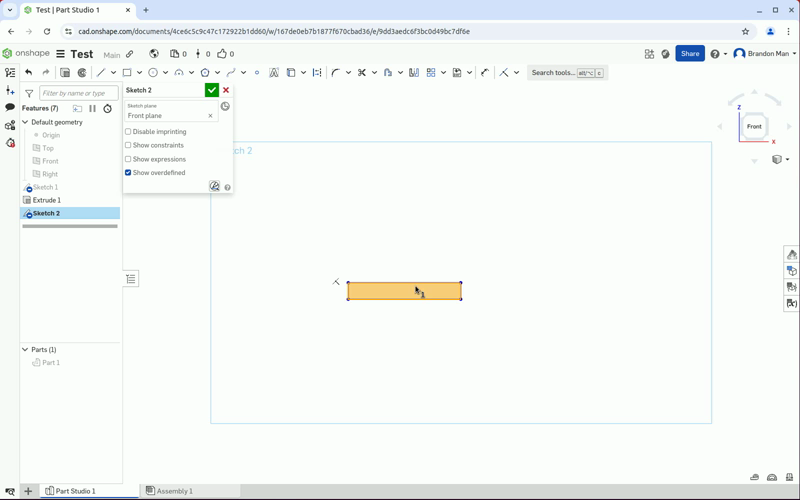
mouse_move(73, 352)
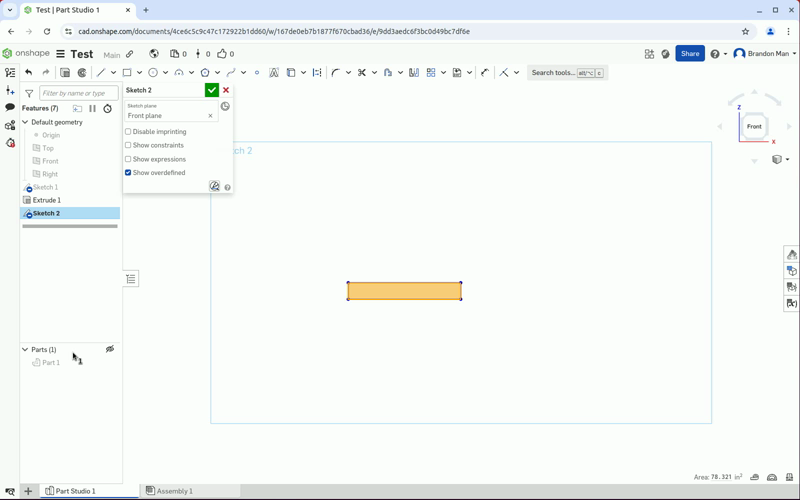
key(shift+y)
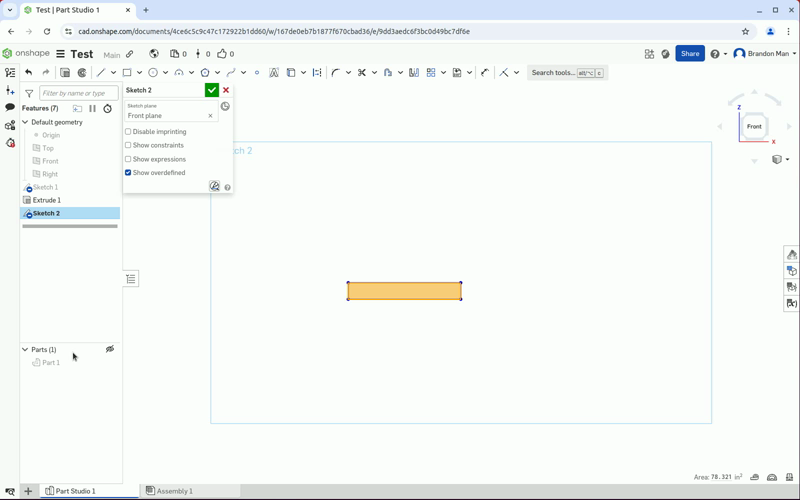
key(shift+e)
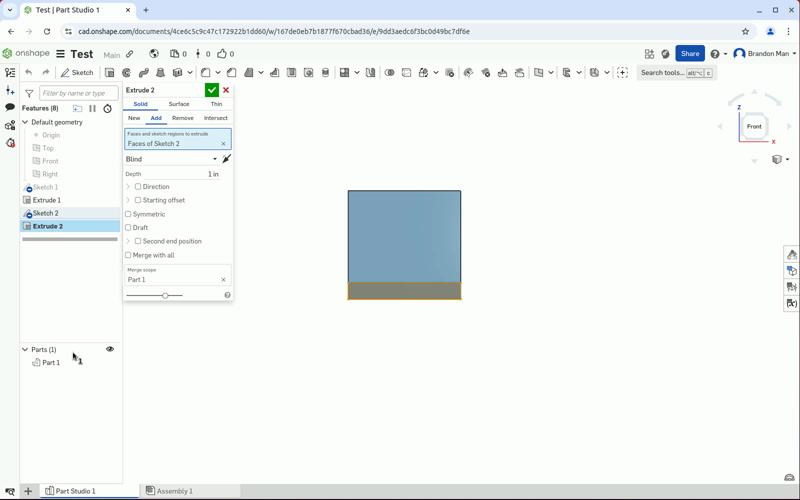
mouse_move(143, 106)
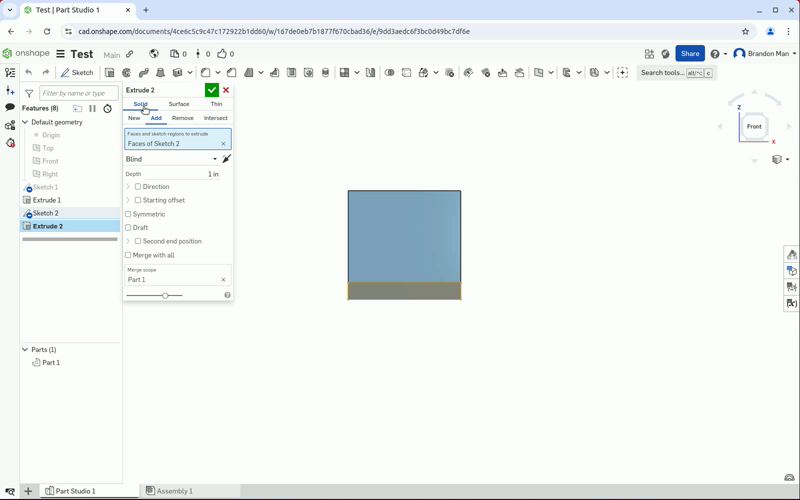
click(143, 106)
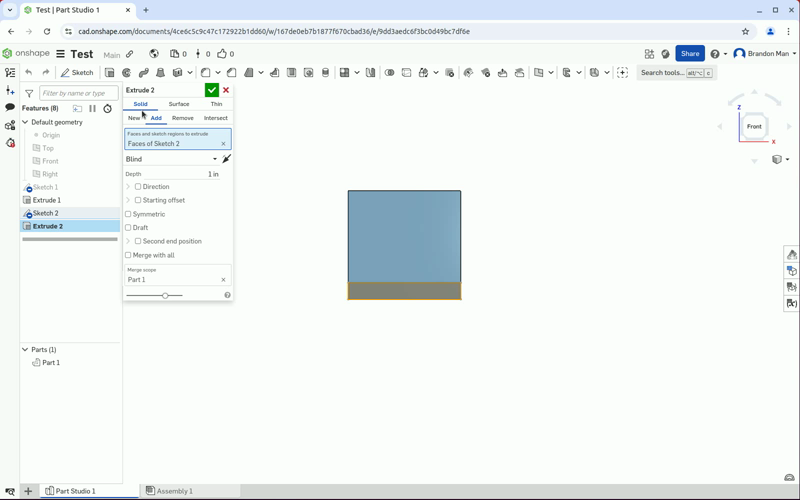
mouse_move(137, 120)
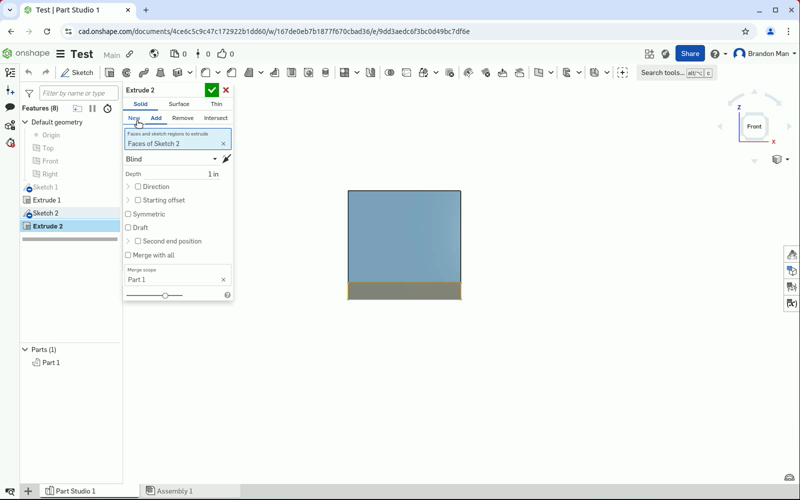
click(137, 120)
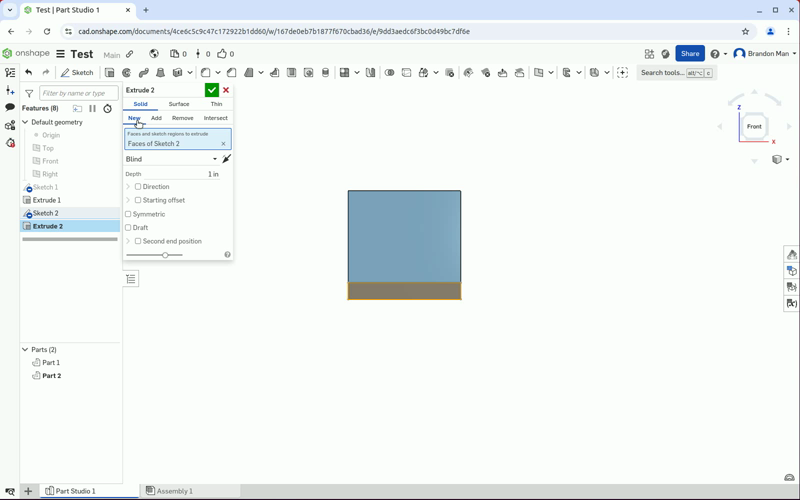
key(tab, 4)
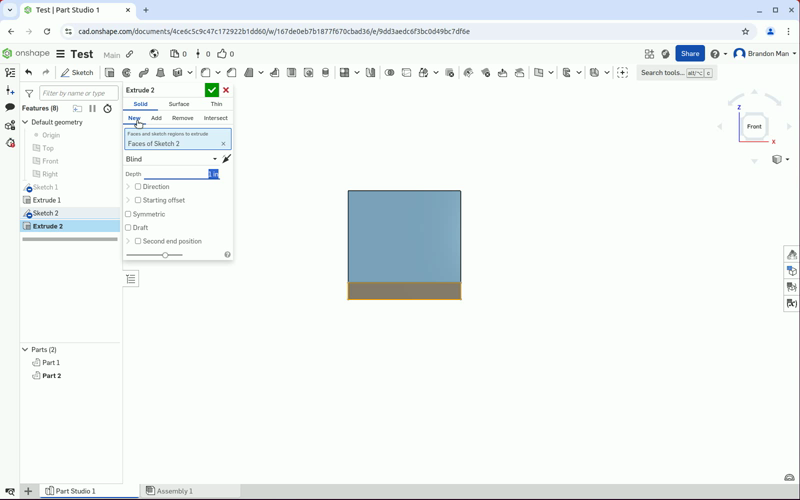
text(13.48)
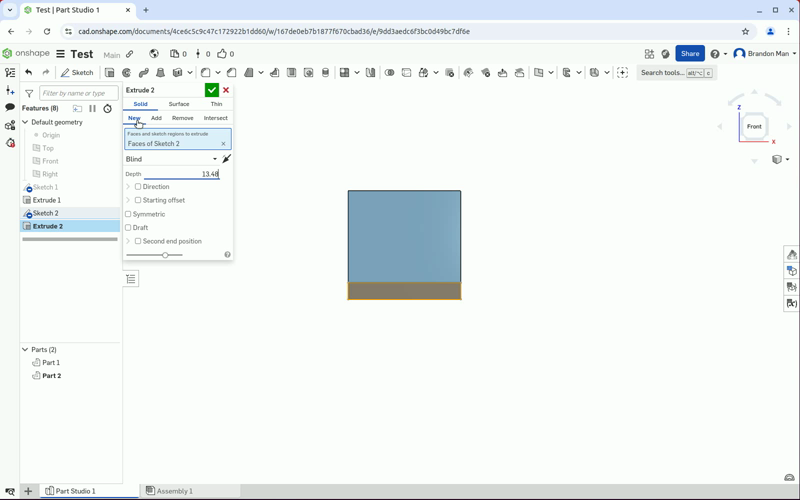
key(enter)
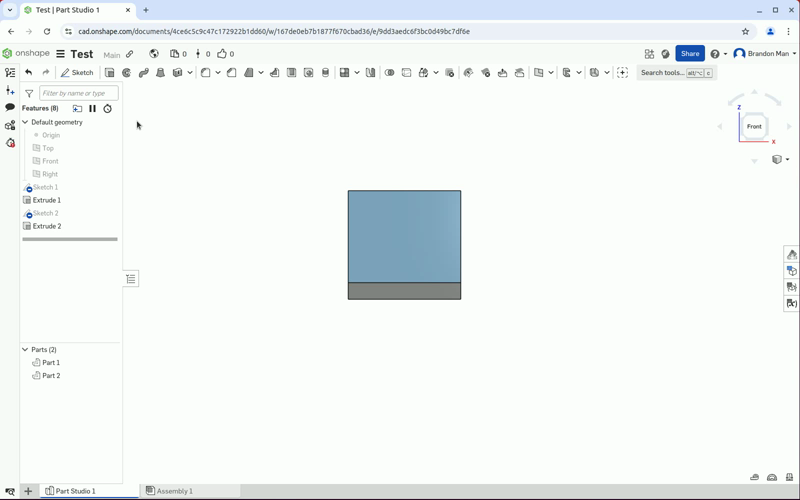
key(shift+h)
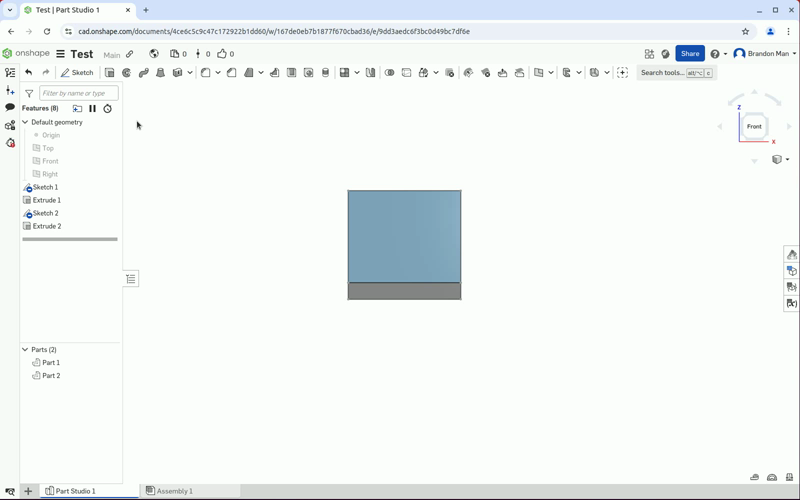
key(shift+h)
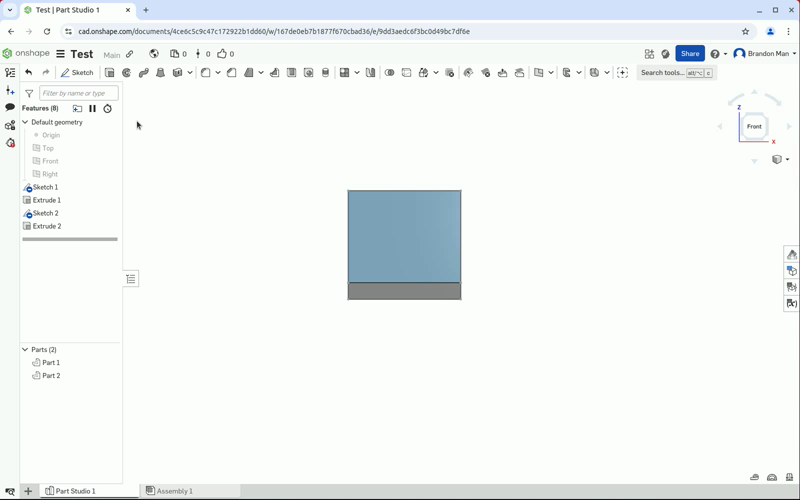
key(shift+7)
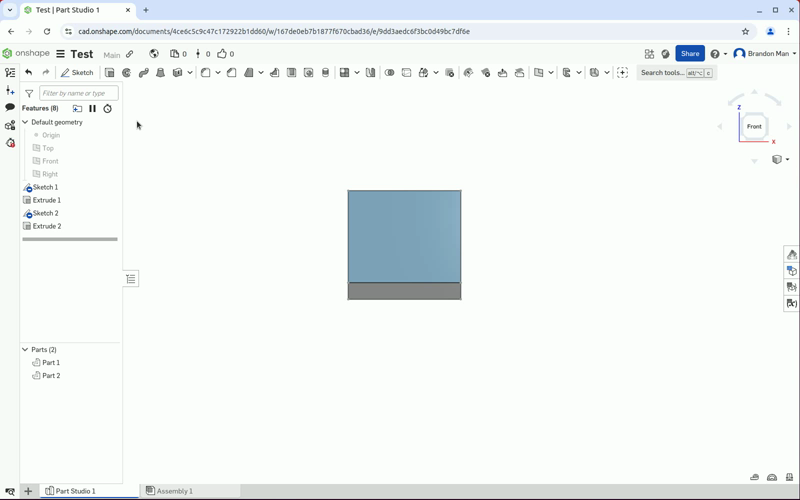
key(left, 2)
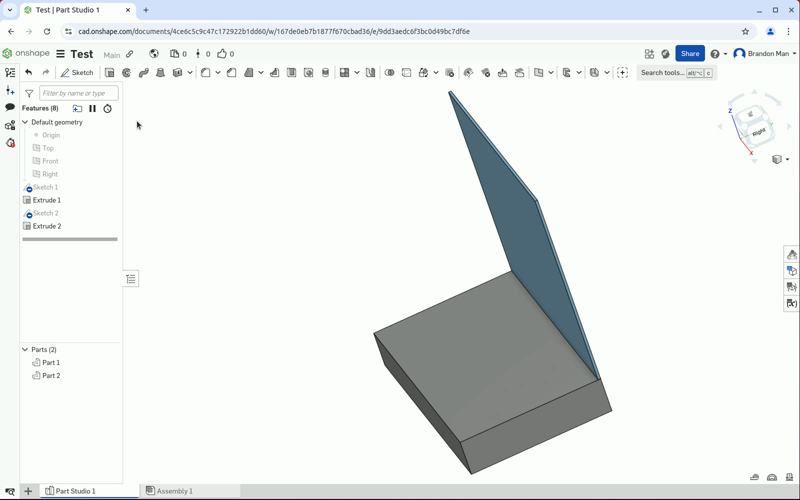
key(down, 2)
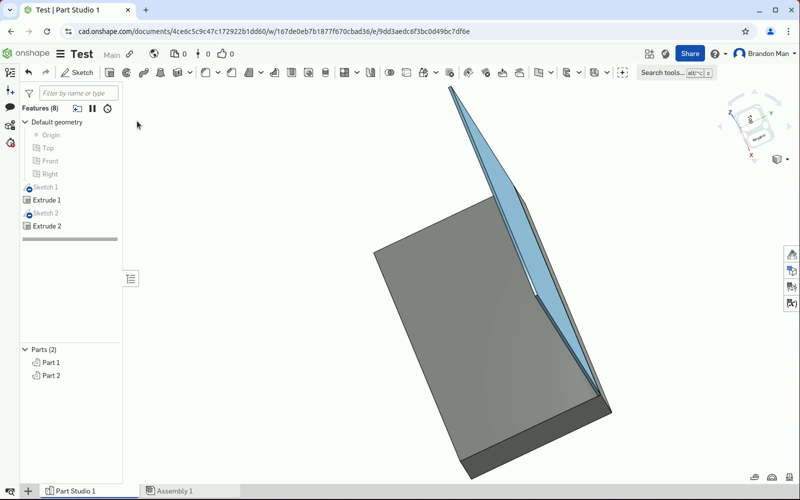
key(up, 2)
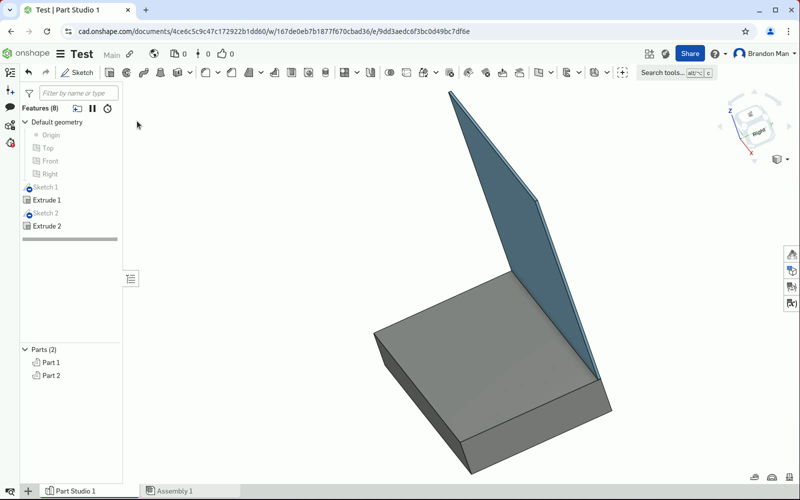
key(right, 2)
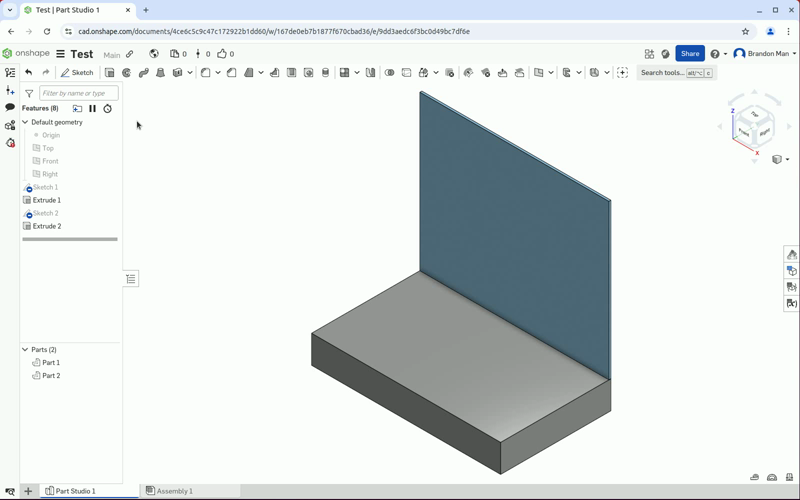
mouse_move(73, 189)
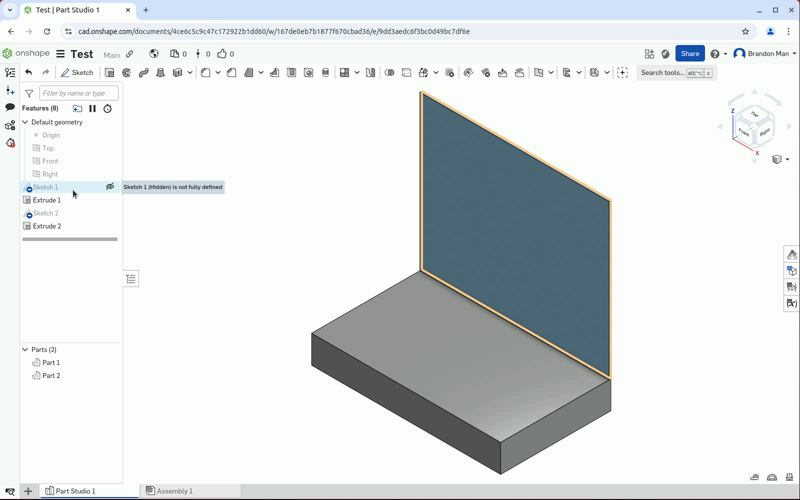
click(73, 189)